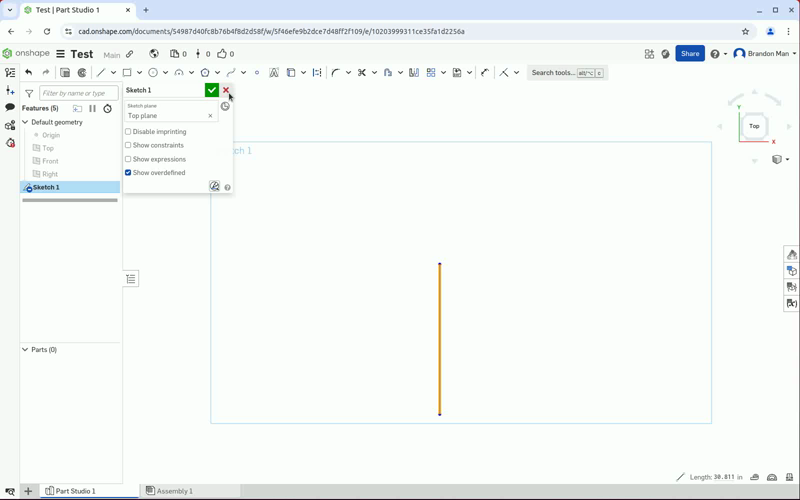
key(shift+h)
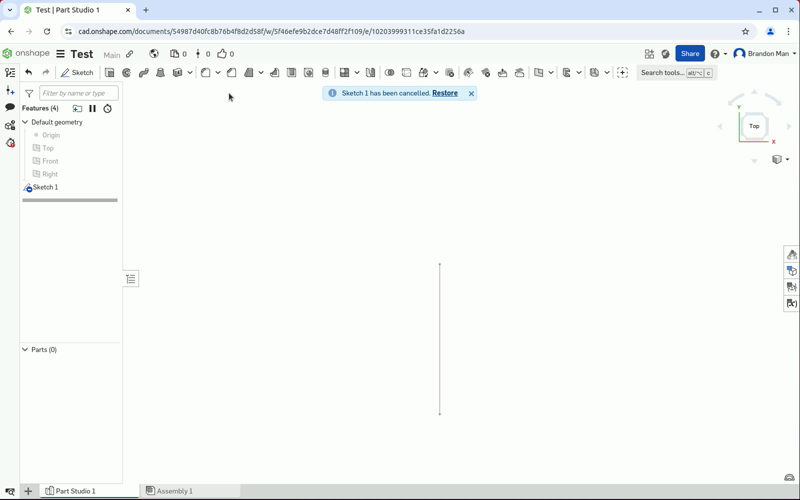
mouse_move(73, 352)
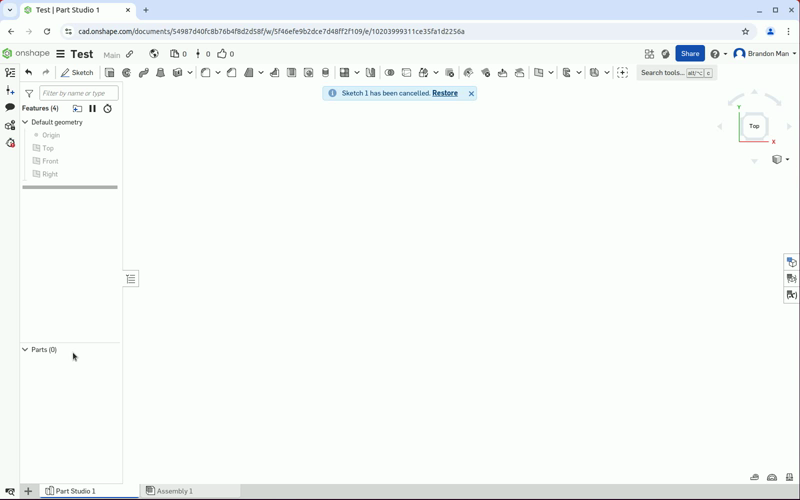
key(y)
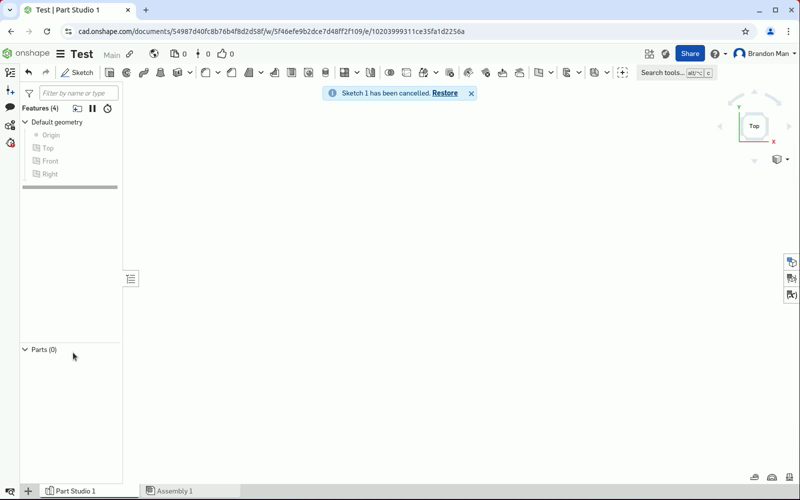
key(shift+p)
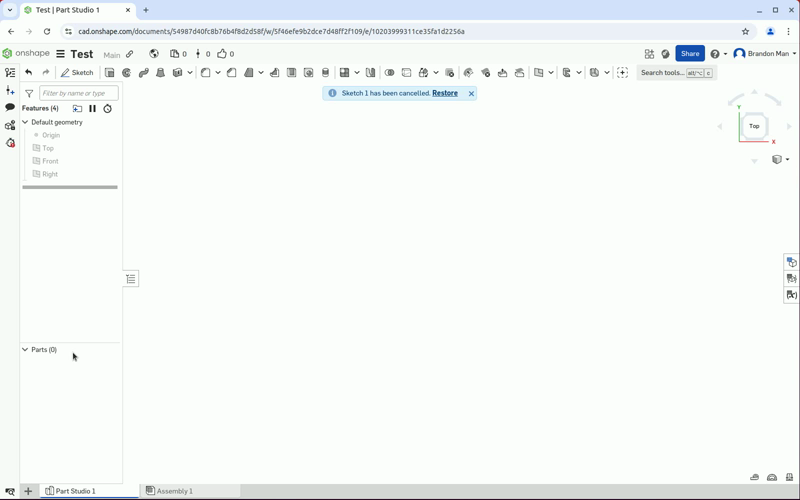
key(space)
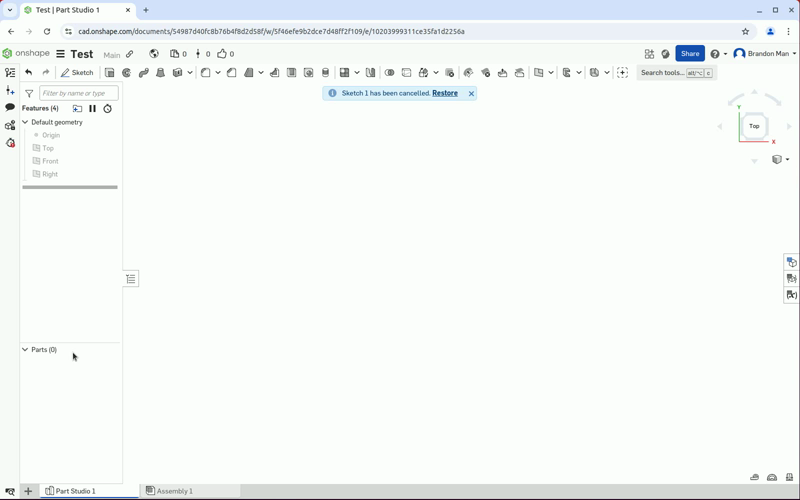
key_down(shift)
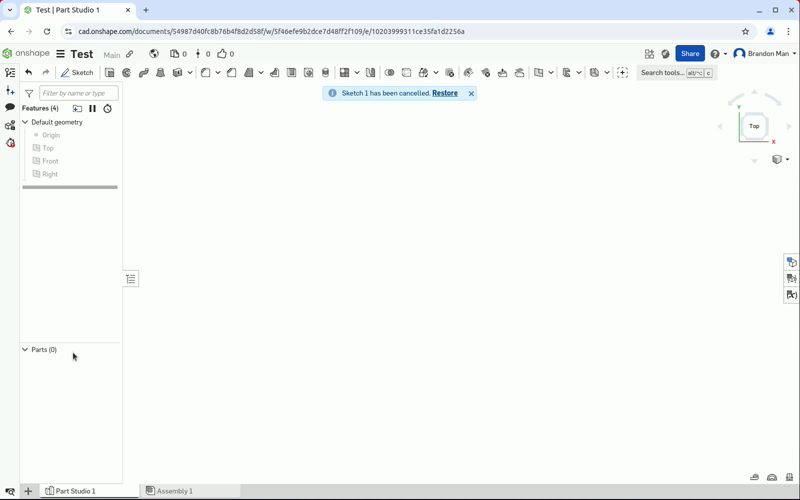
key(up)
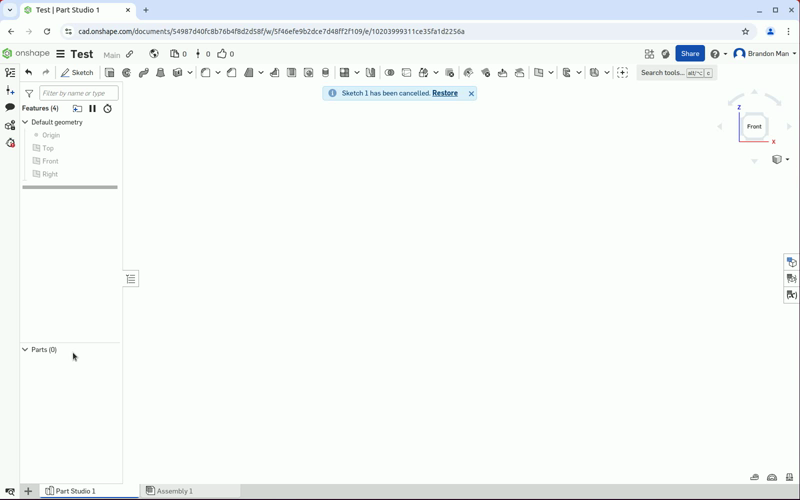
key_up(shift)
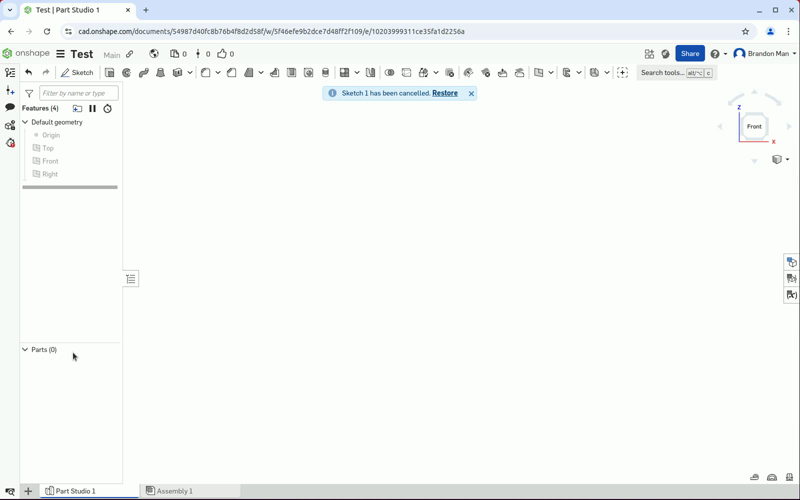
mouse_move(73, 352)
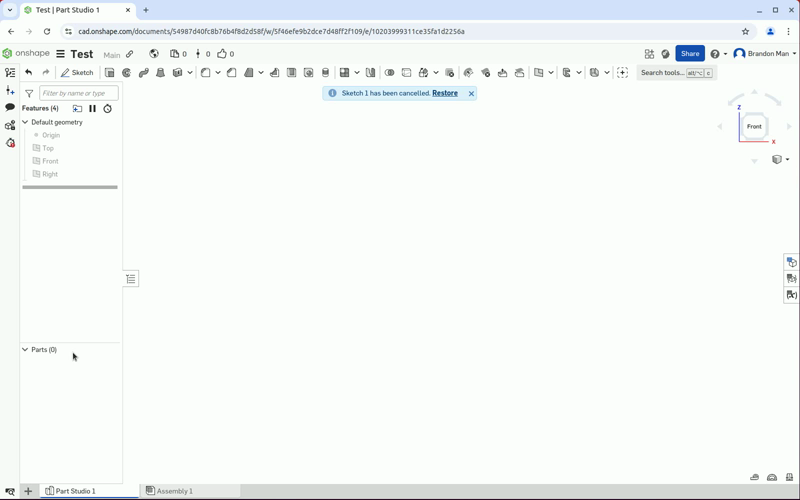
key(shift+y)
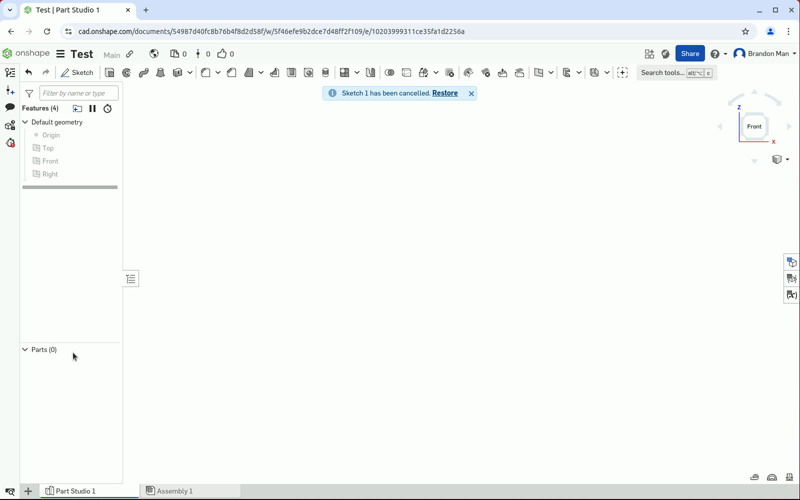
key(shift+s)
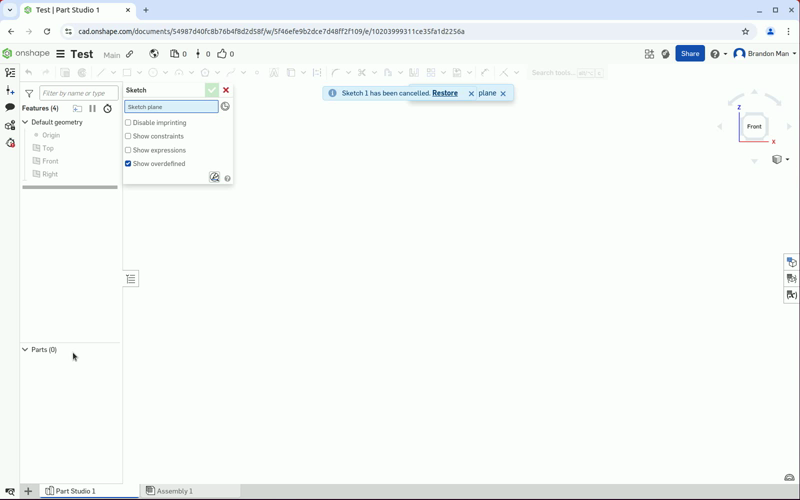
mouse_move(73, 163)
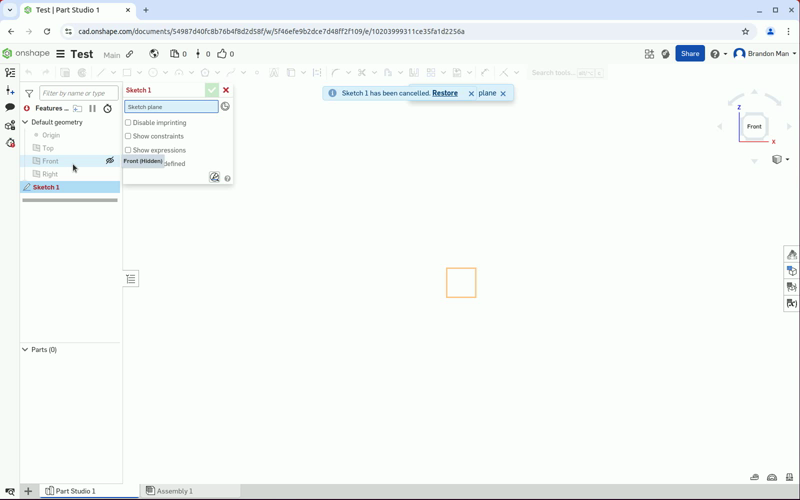
click(73, 163)
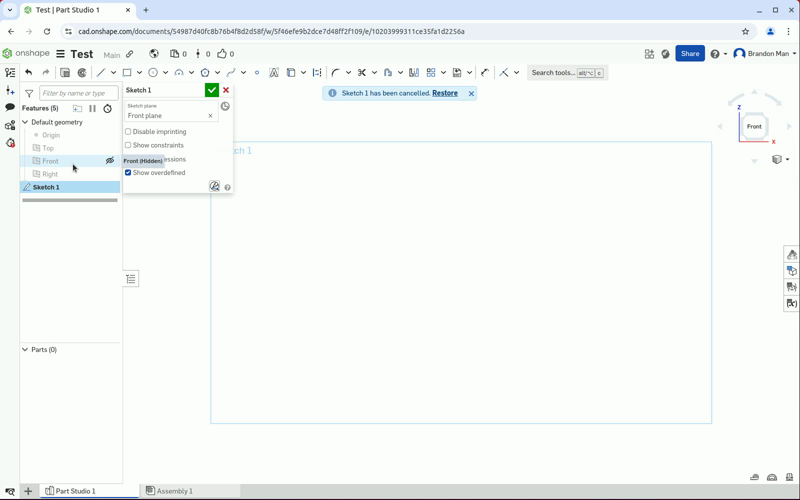
mouse_move(73, 352)
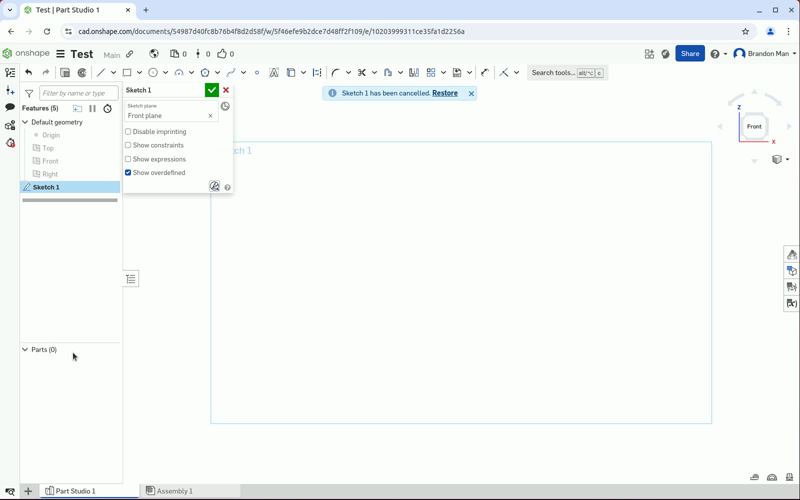
key(y)
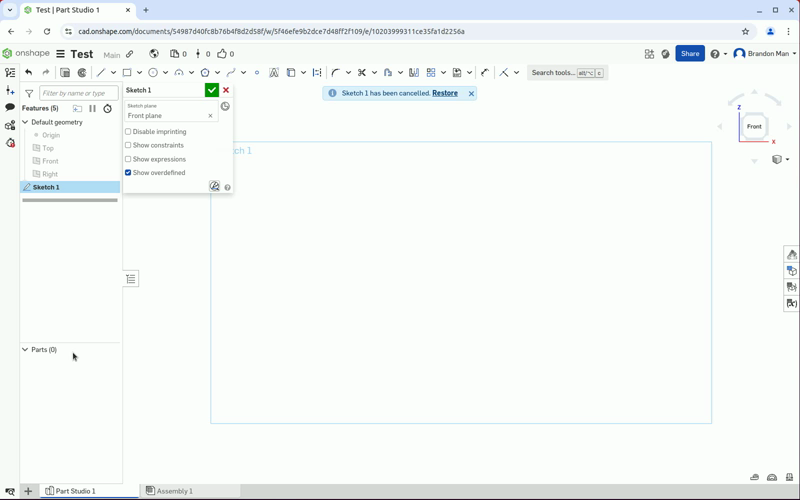
key(c)
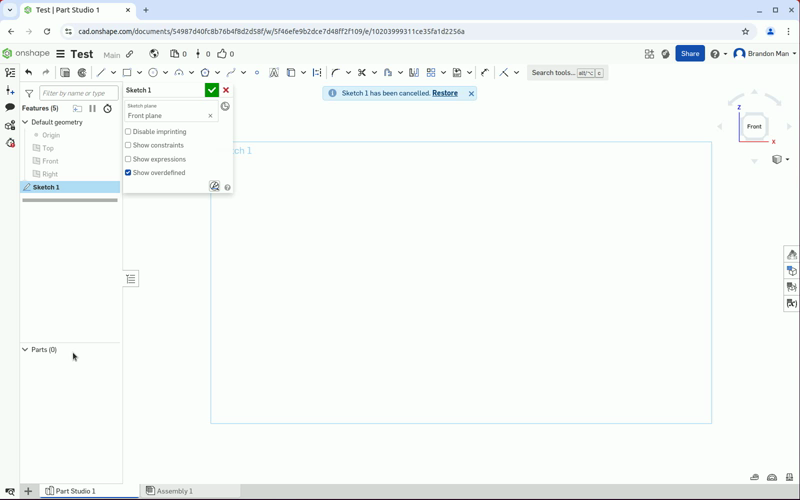
key_down(shift)
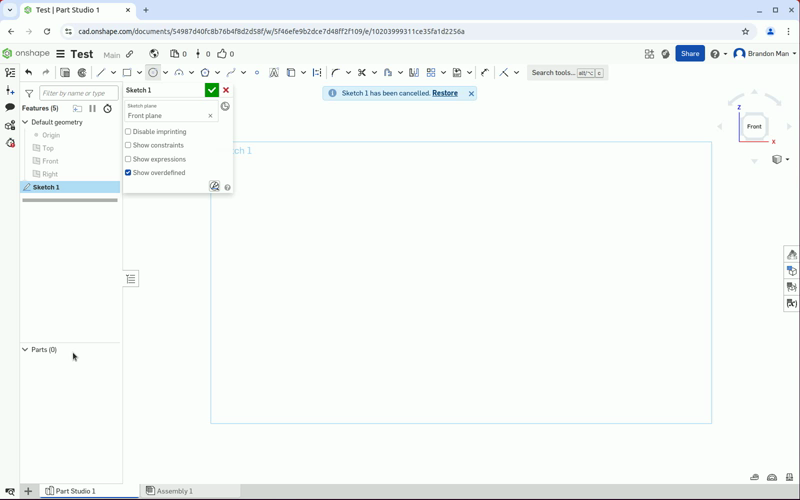
mouse_move(426, 224)
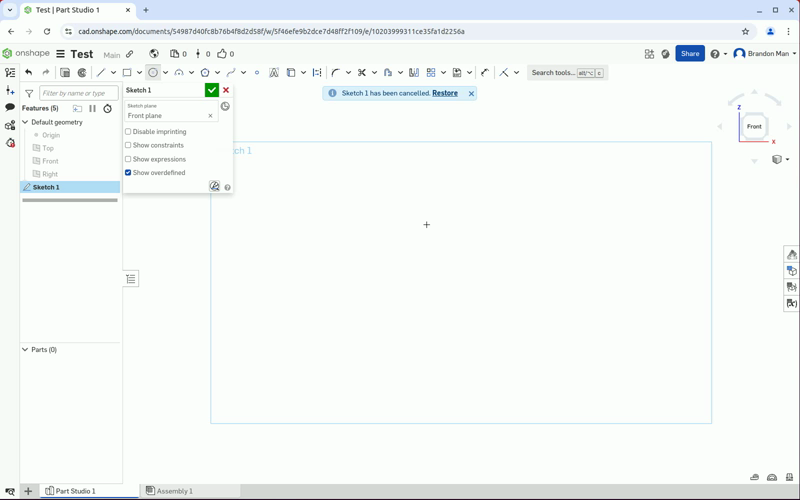
click(426, 224)
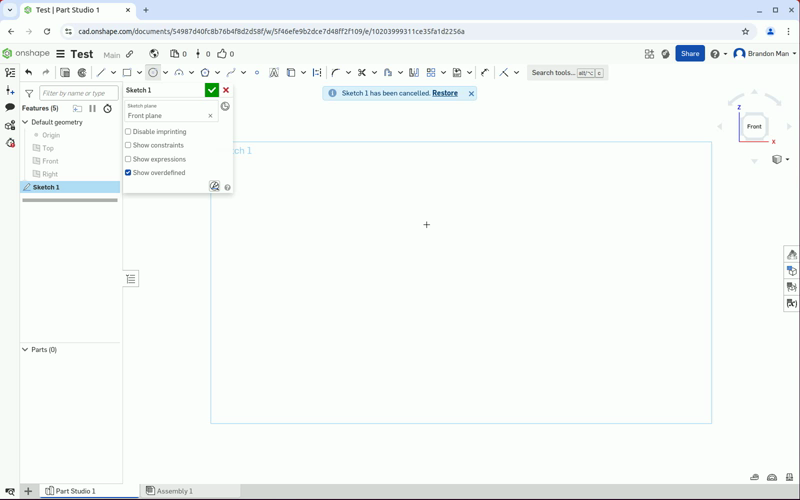
key_up(shift)
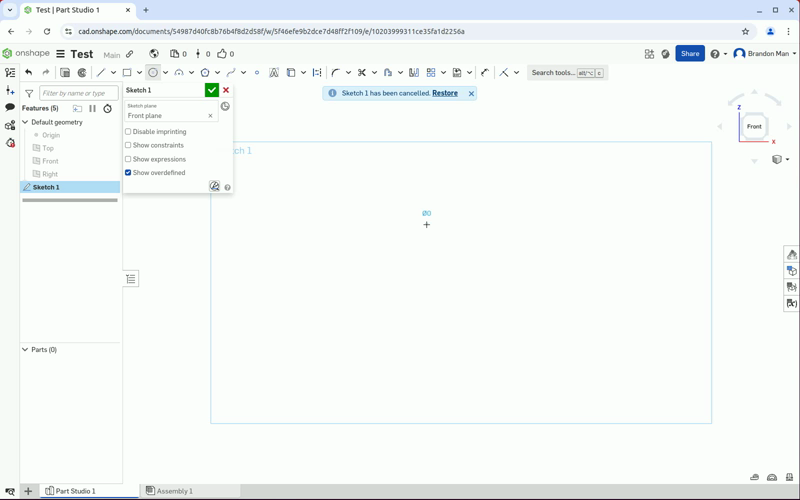
mouse_move(432, 224)
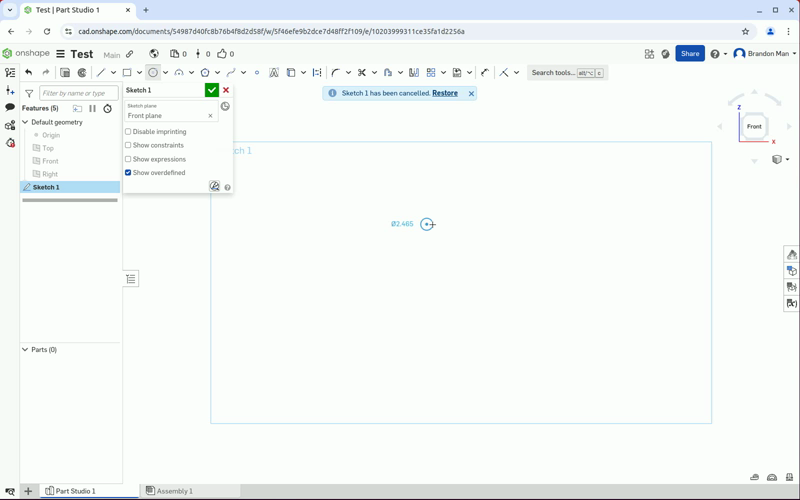
click(432, 224)
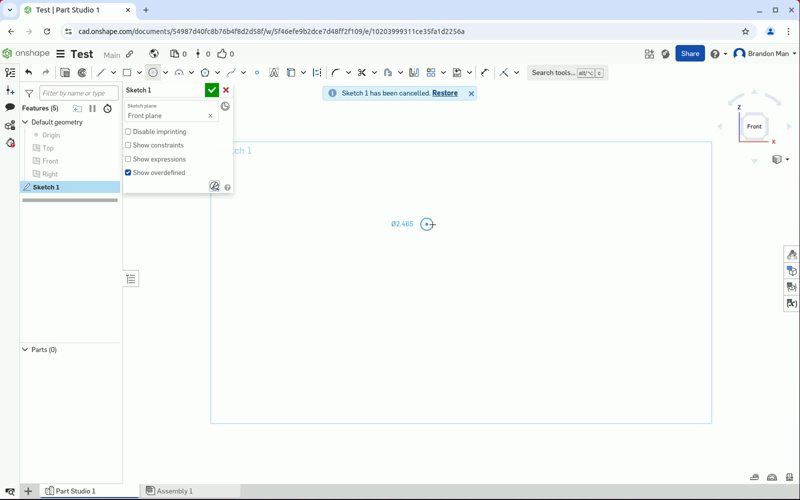
key(esc)
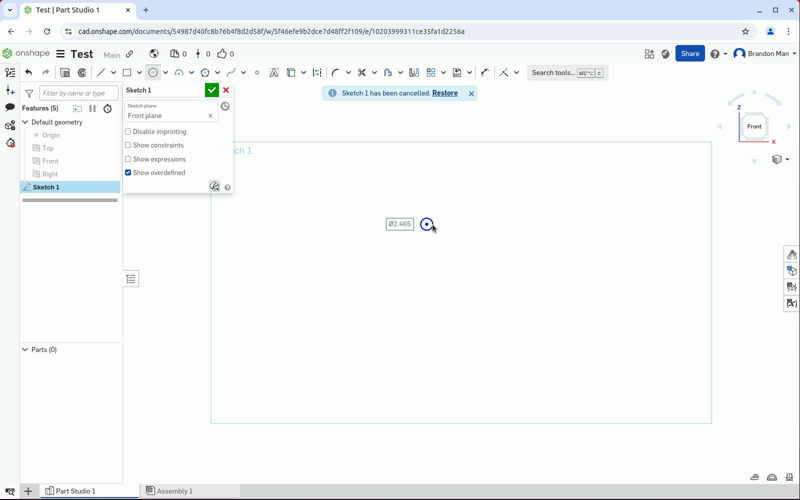
mouse_move(429, 228)
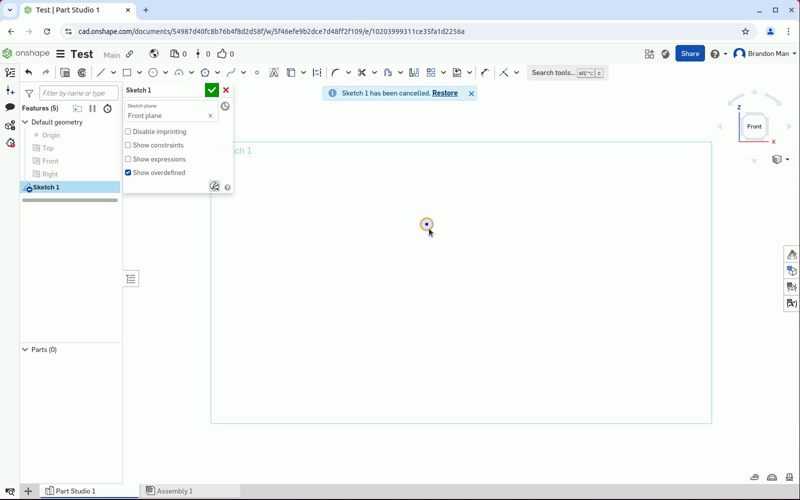
scroll(6)
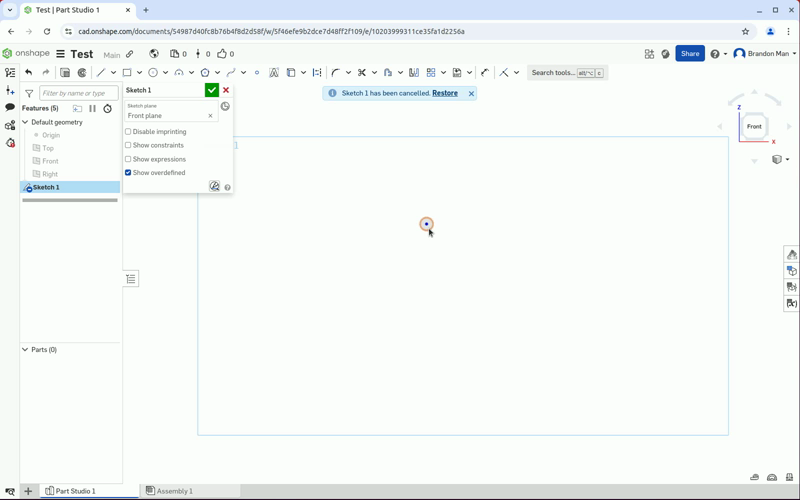
scroll(6)
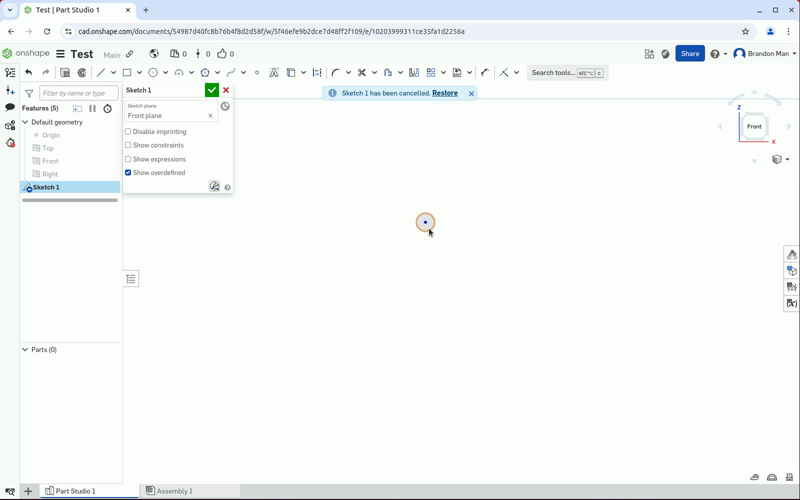
scroll(6)
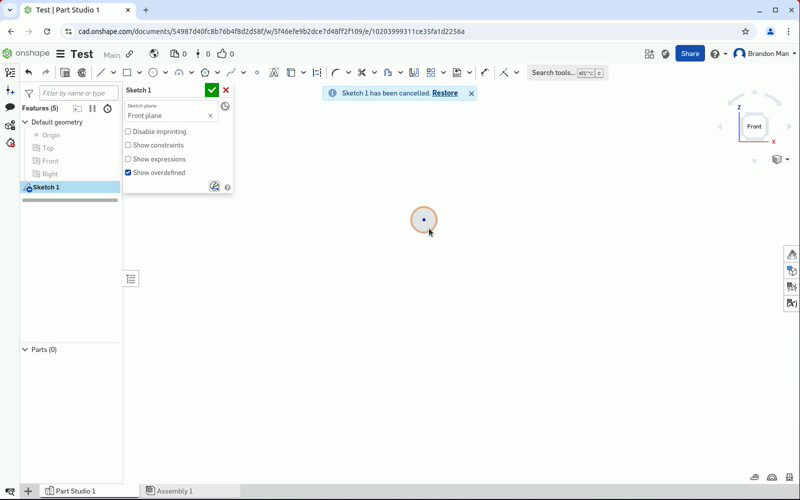
scroll(6)
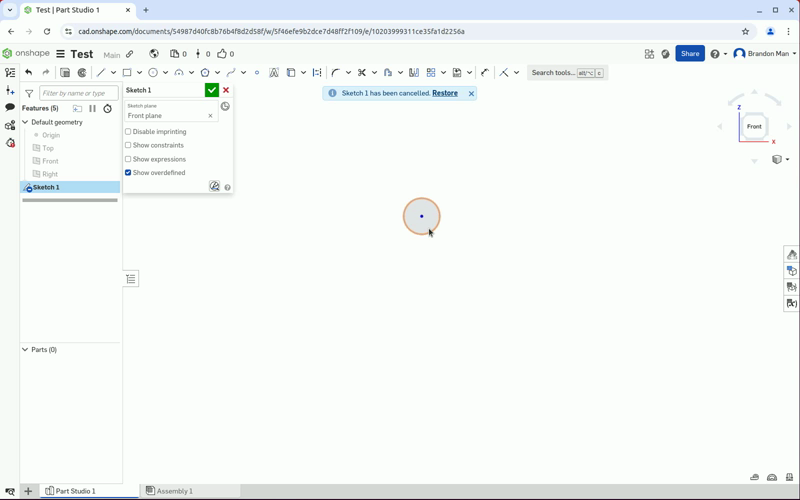
scroll(6)
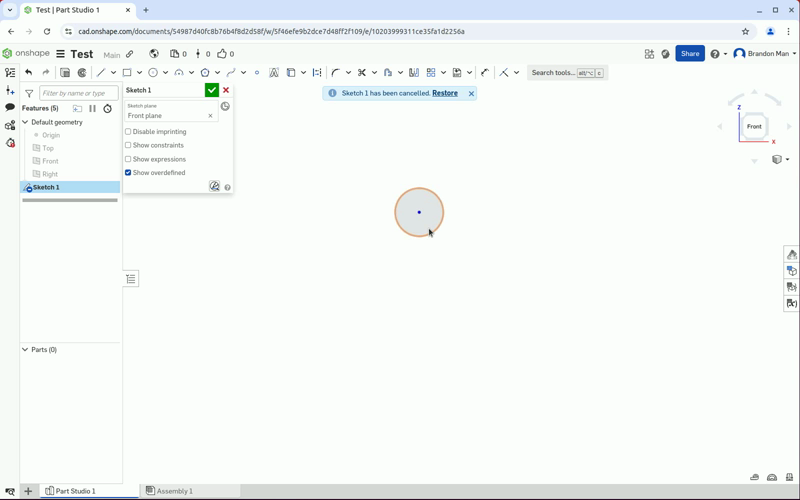
scroll(6)
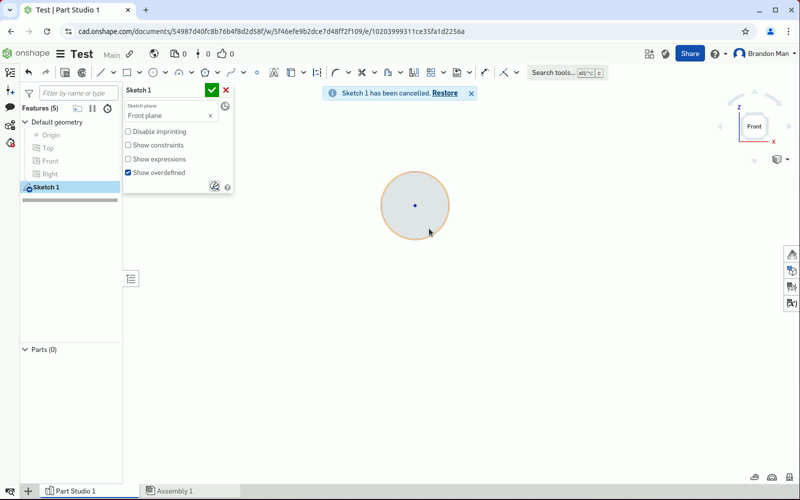
scroll(6)
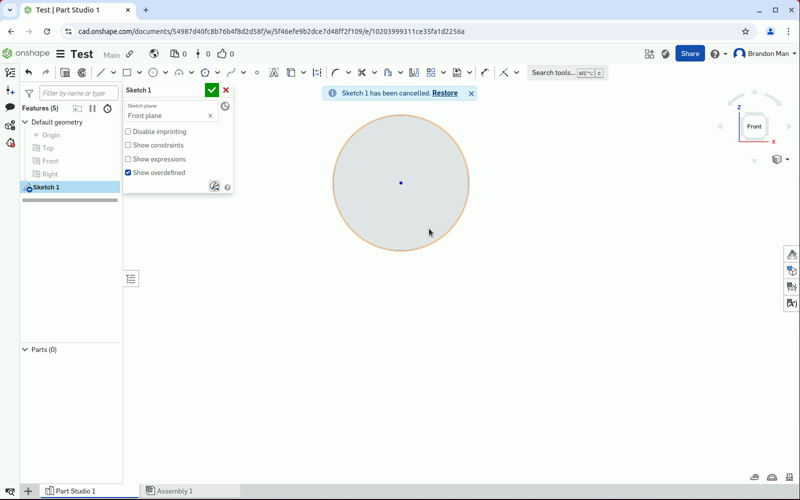
click(429, 228)
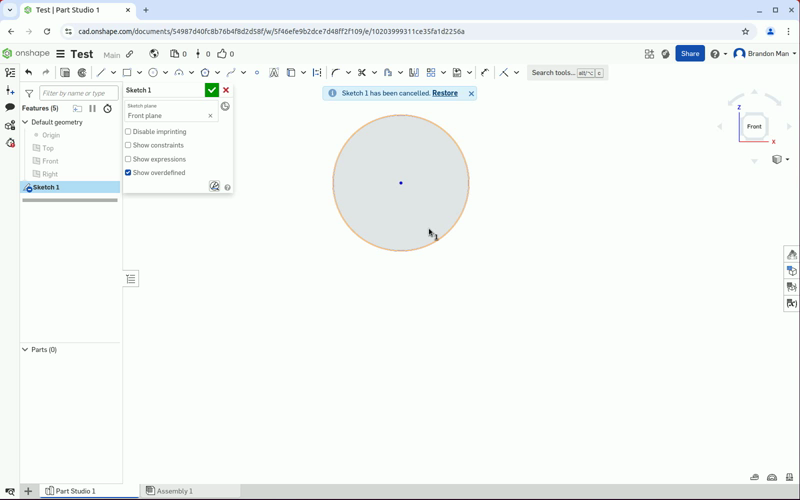
scroll(-6)
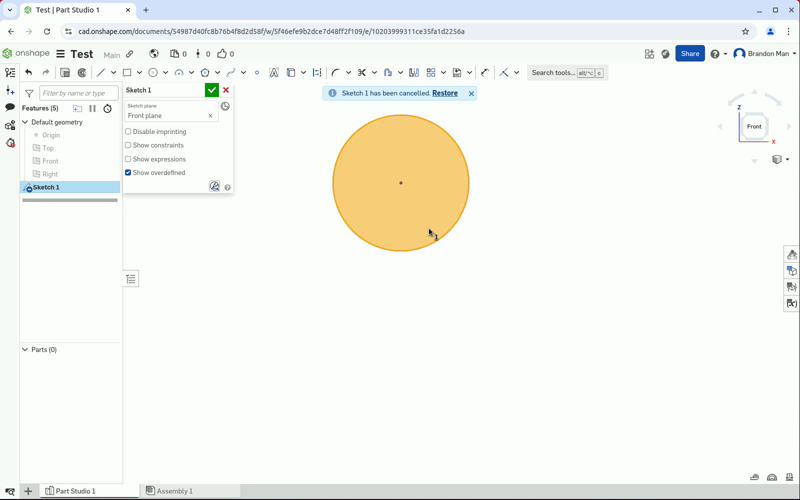
scroll(-6)
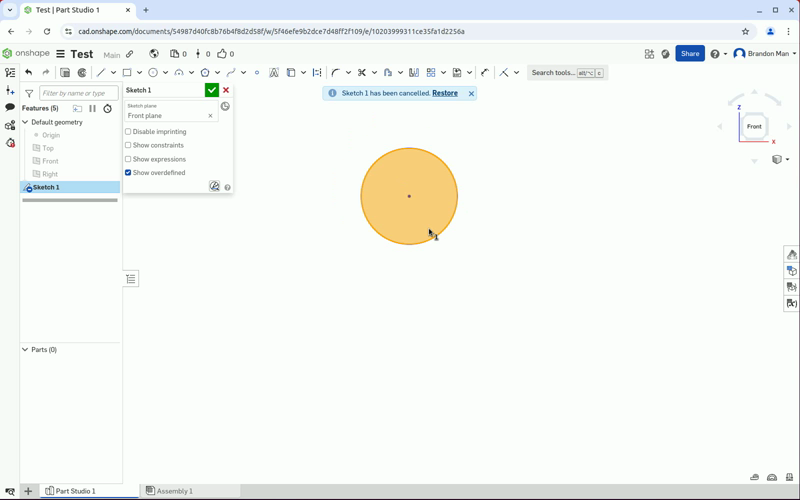
scroll(-6)
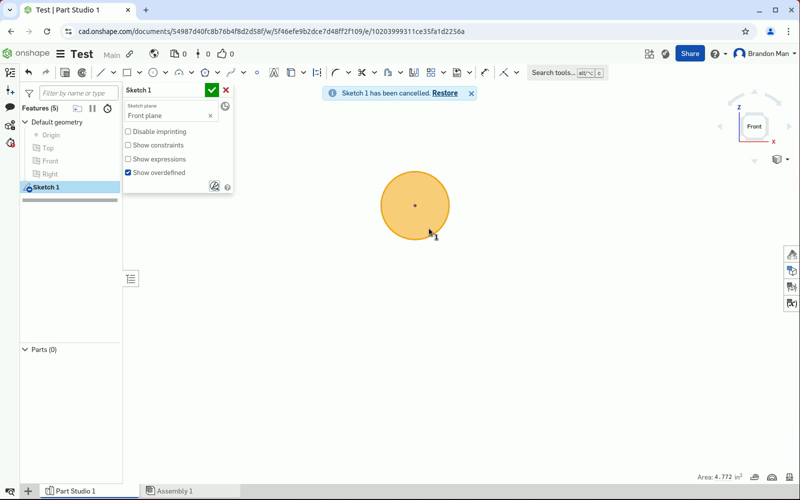
scroll(-6)
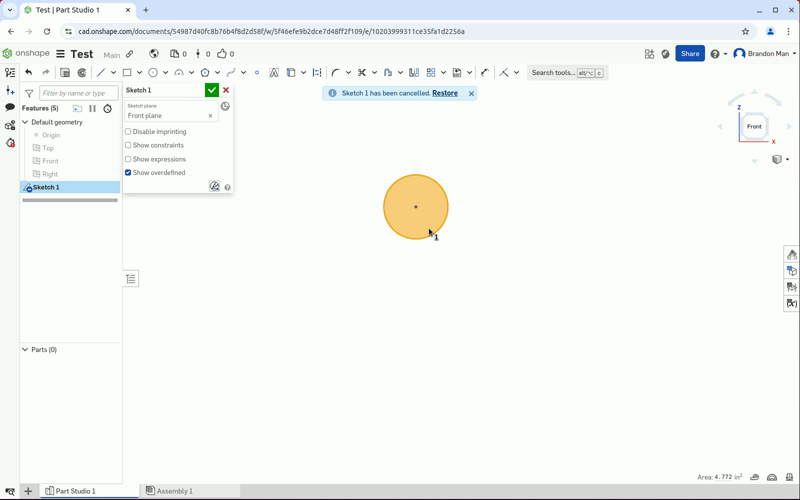
scroll(-6)
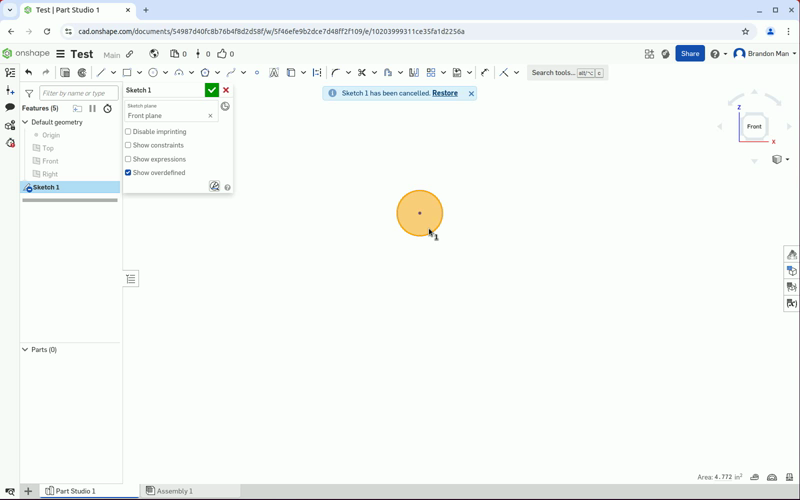
scroll(-6)
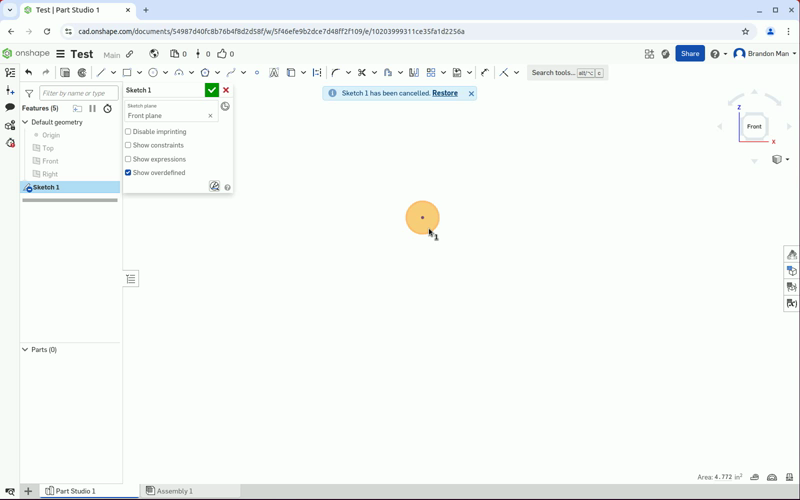
scroll(-6)
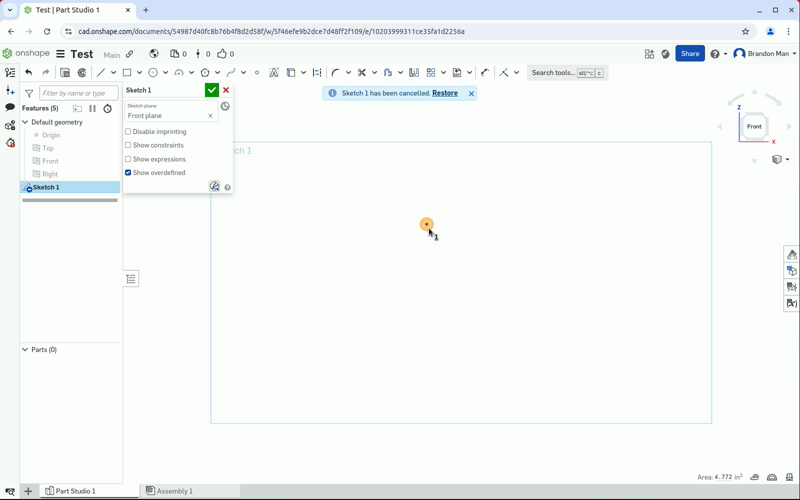
mouse_move(73, 352)
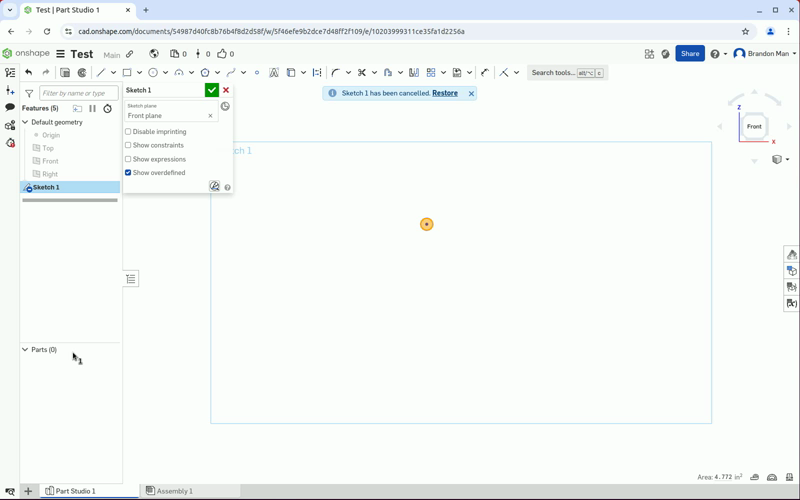
key(shift+y)
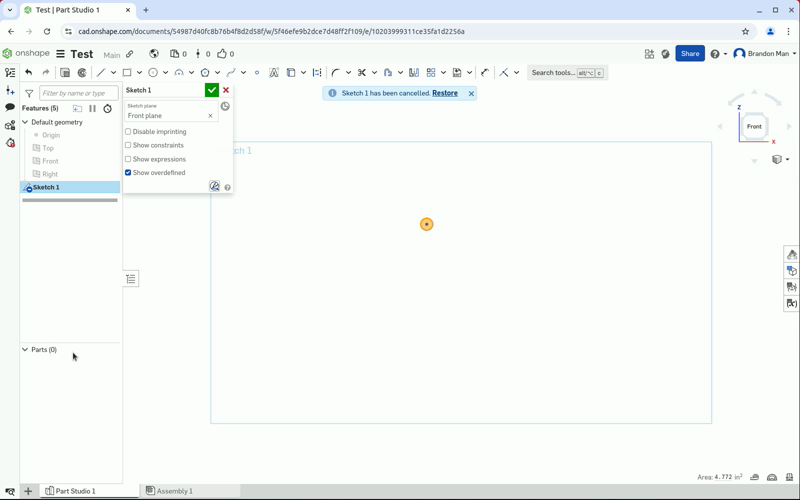
key(shift+e)
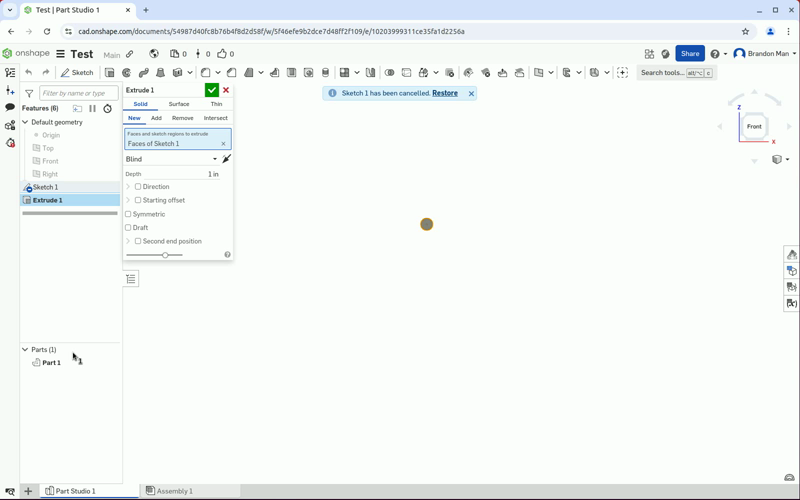
mouse_move(143, 106)
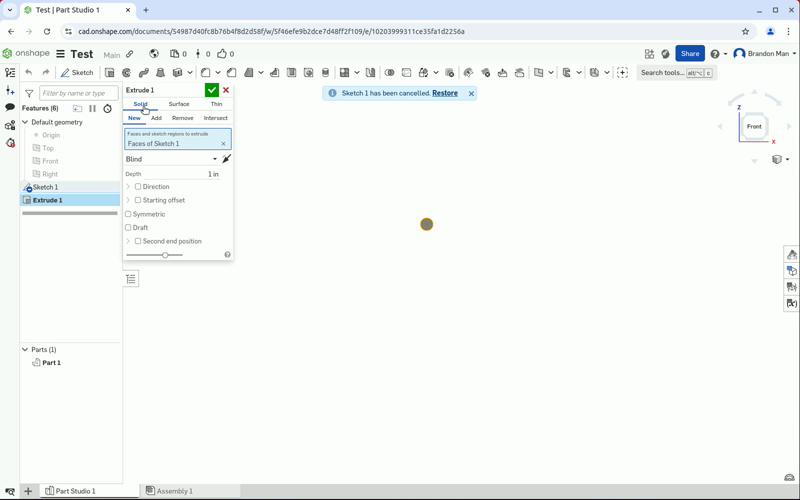
click(143, 106)
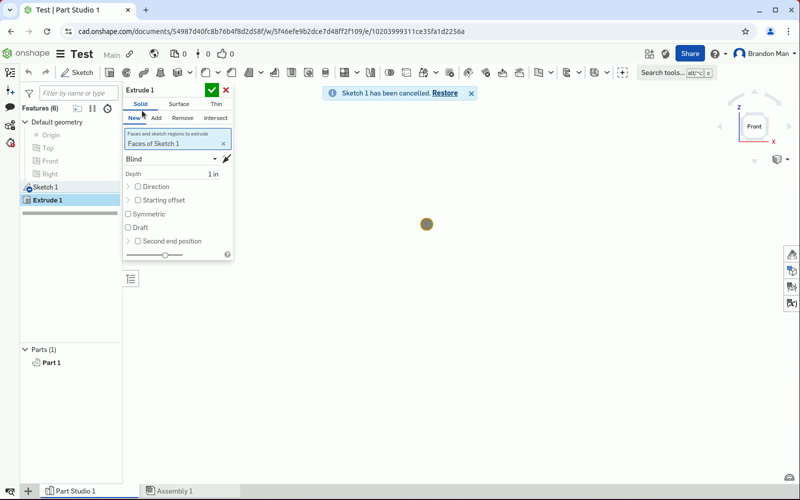
mouse_move(137, 120)
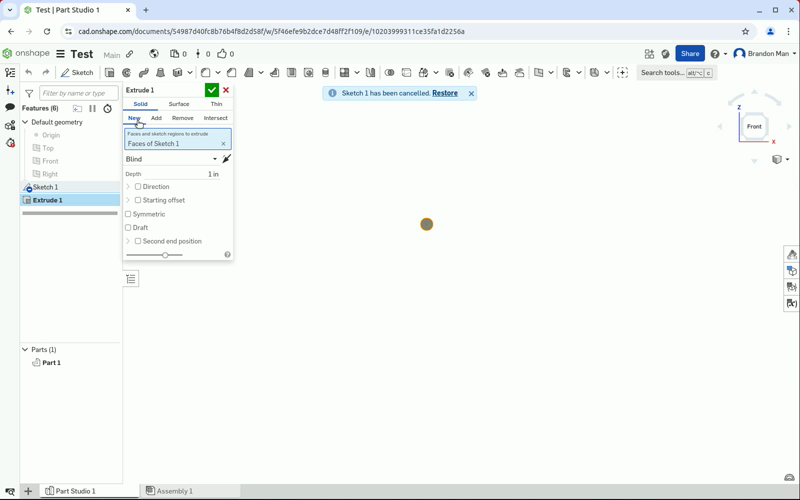
click(137, 120)
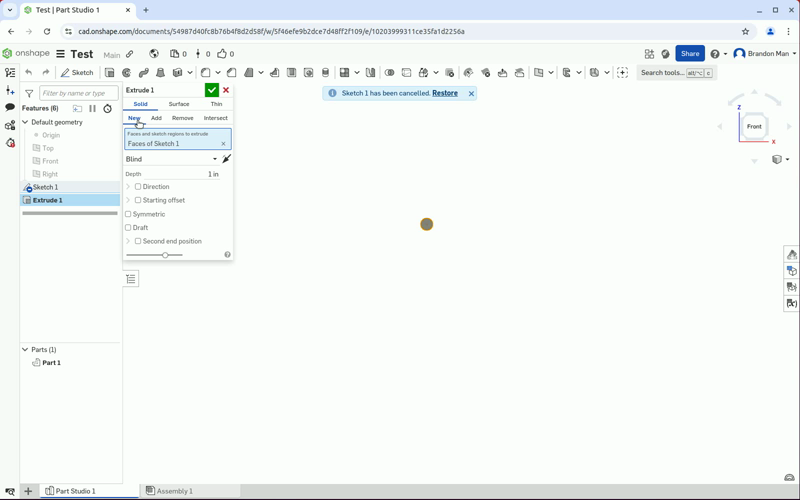
key(tab, 4)
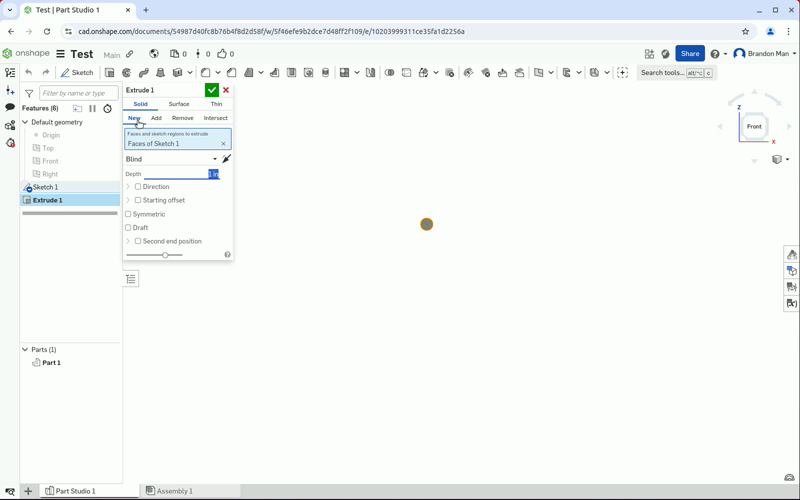
text(46.216)
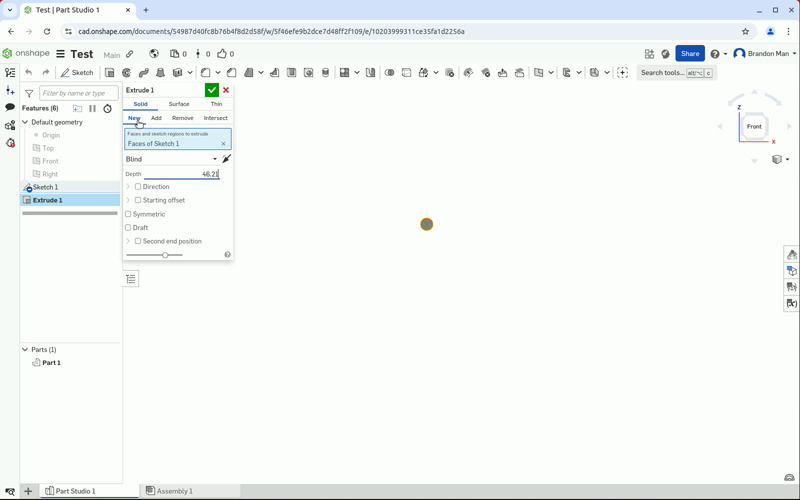
key(tab, 3)
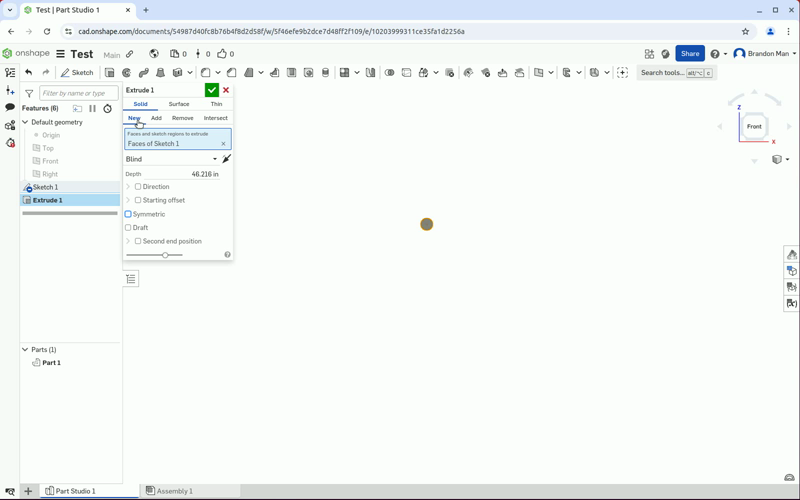
key(space)
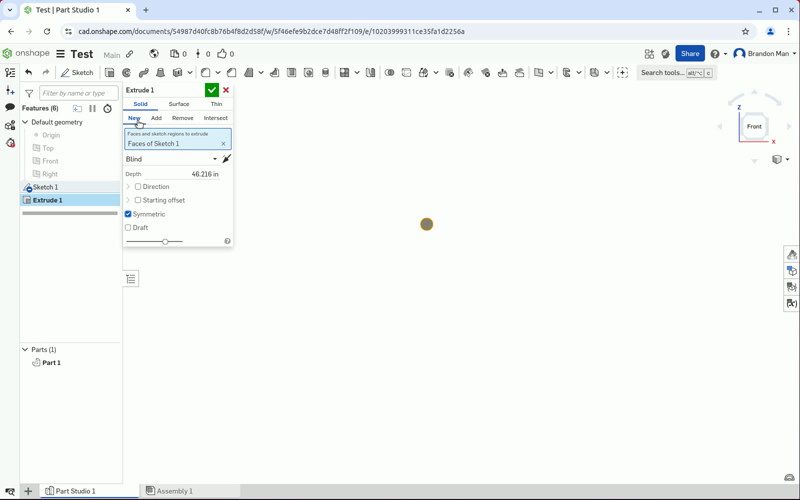
key(enter)
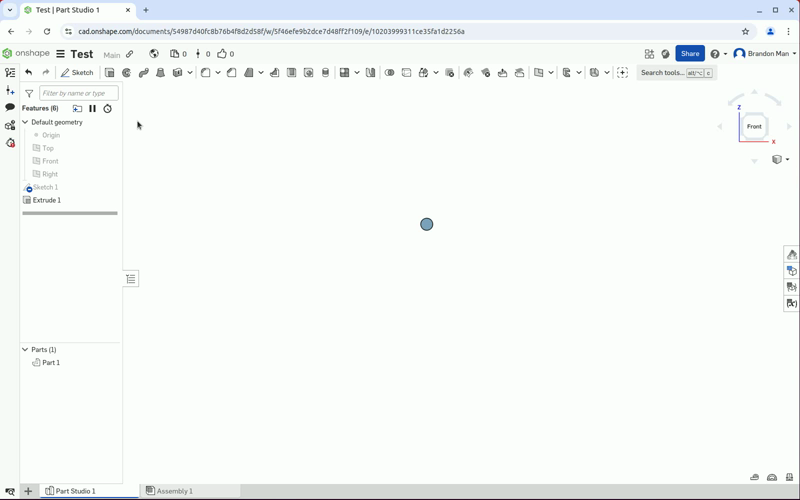
key(shift+h)
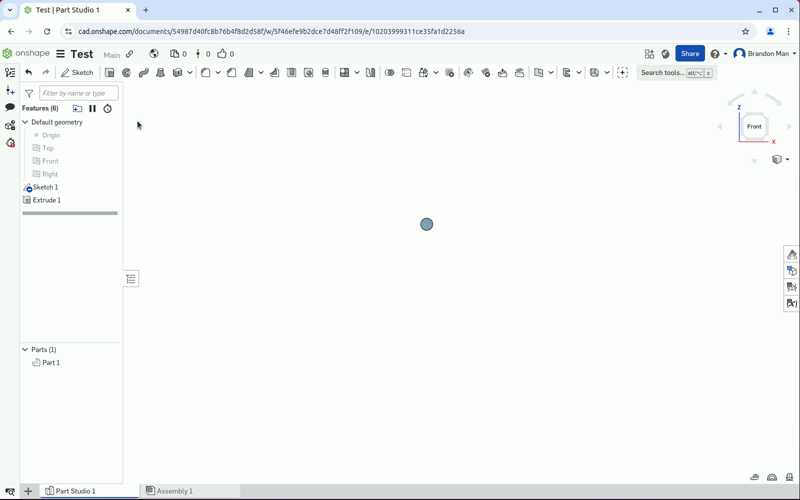
key(shift+h)
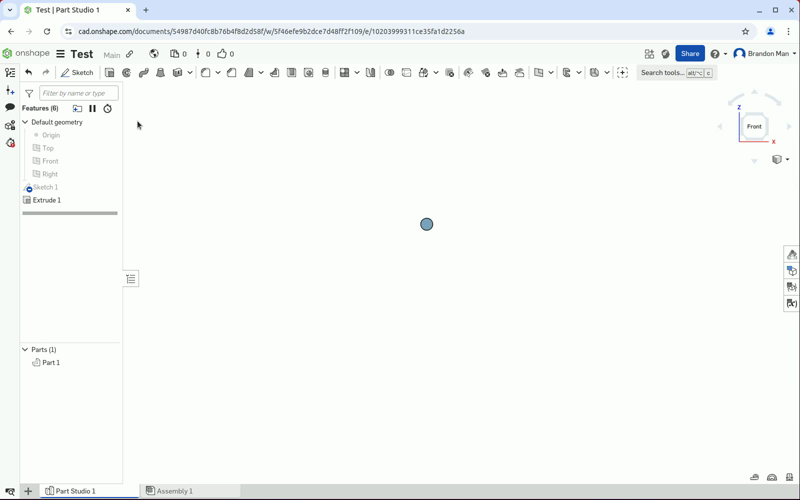
mouse_move(73, 189)
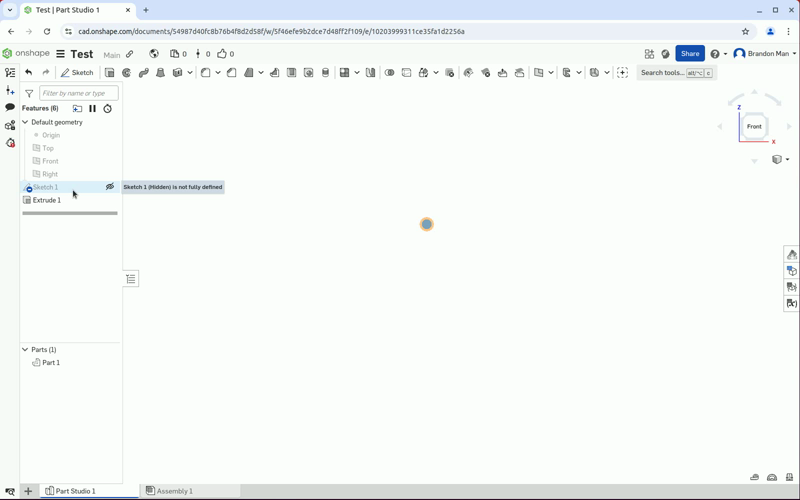
click(73, 189)
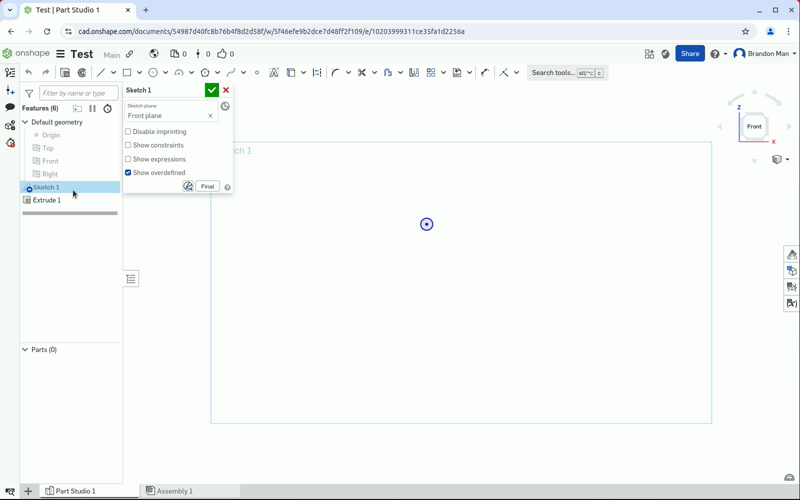
mouse_move(229, 92)
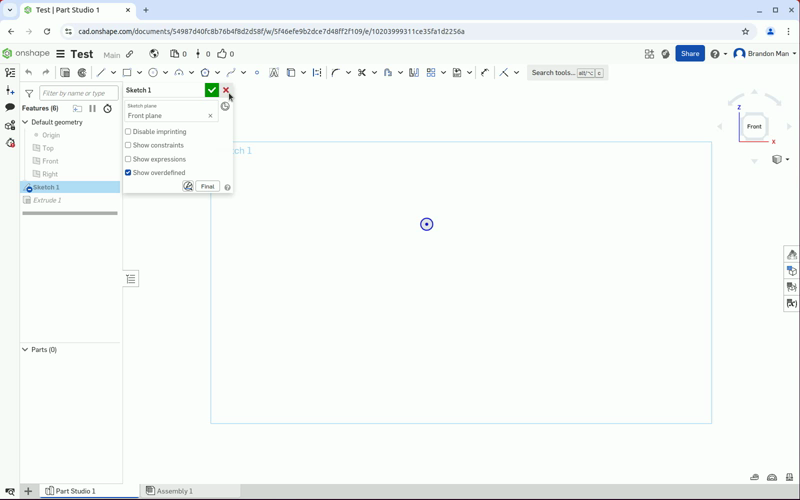
click(229, 92)
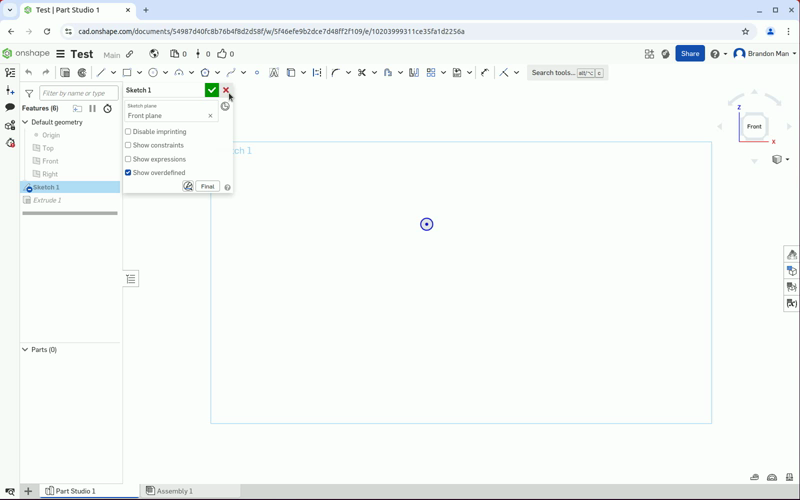
key(shift+s)
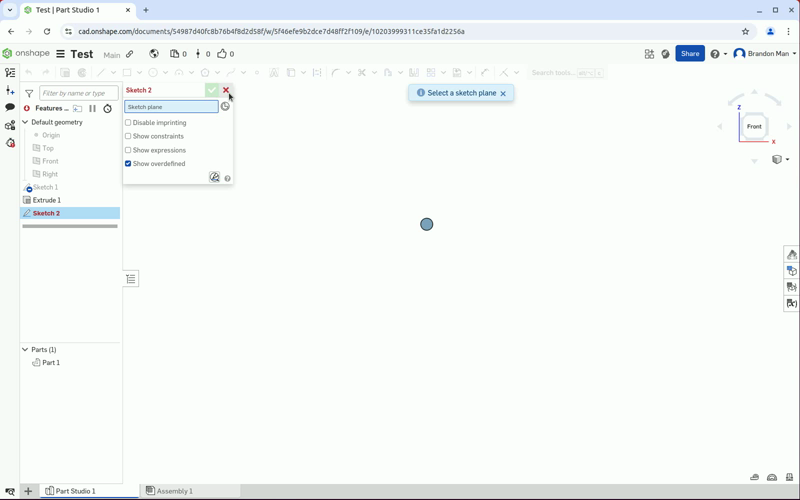
mouse_move(73, 163)
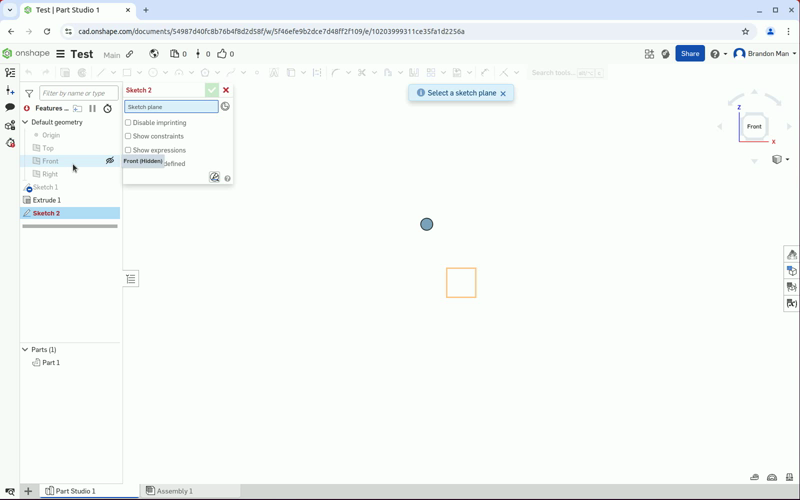
click(73, 163)
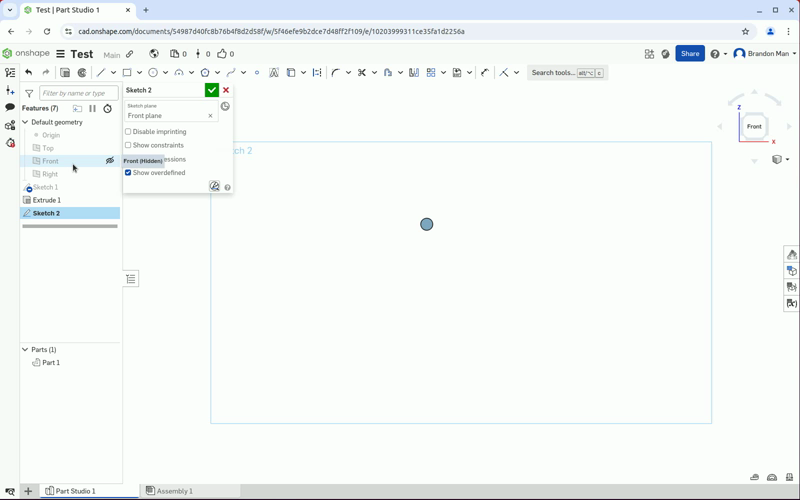
mouse_move(73, 352)
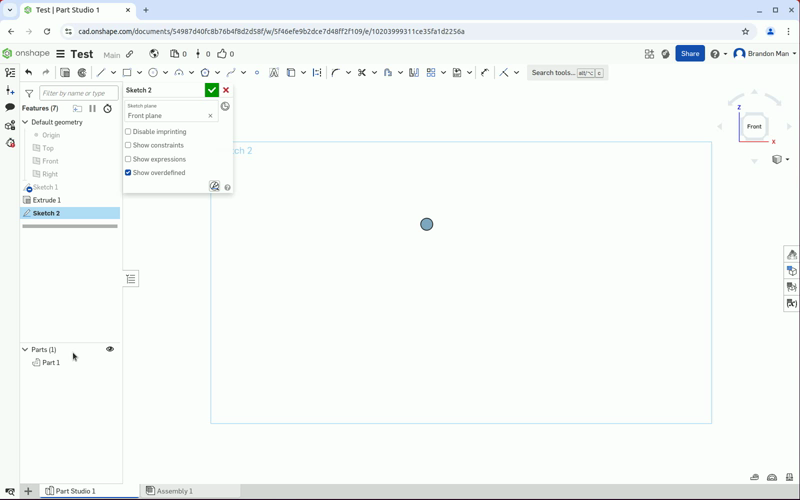
key(y)
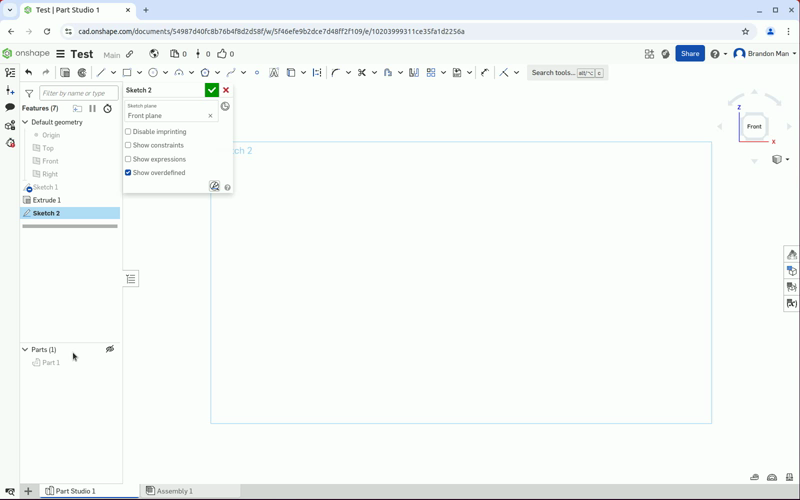
key(c)
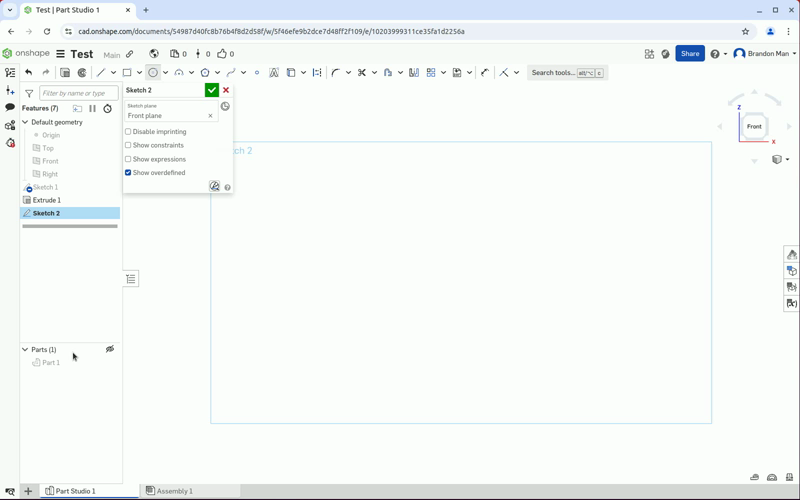
key_down(shift)
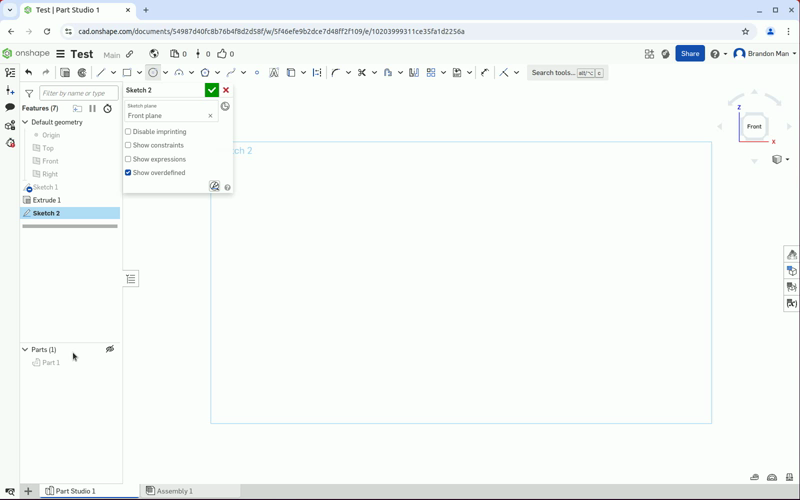
mouse_move(426, 336)
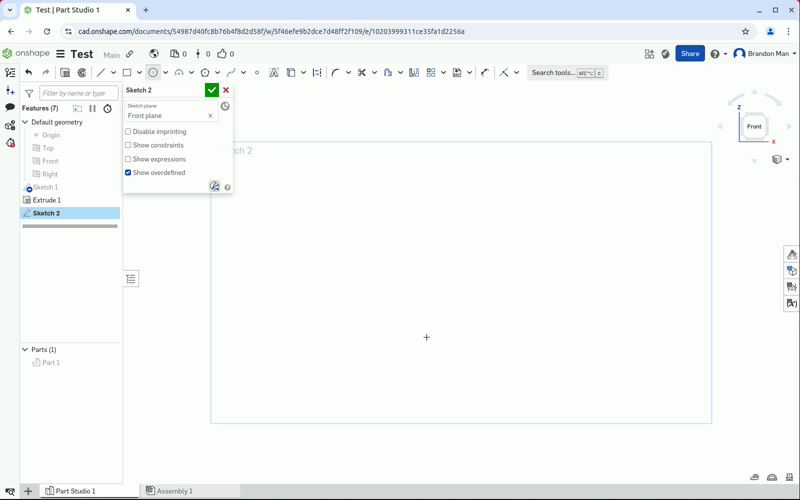
click(426, 336)
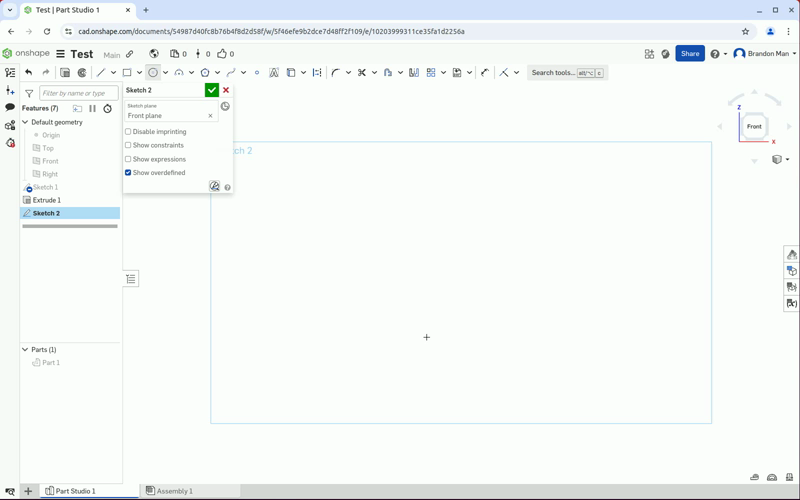
key_up(shift)
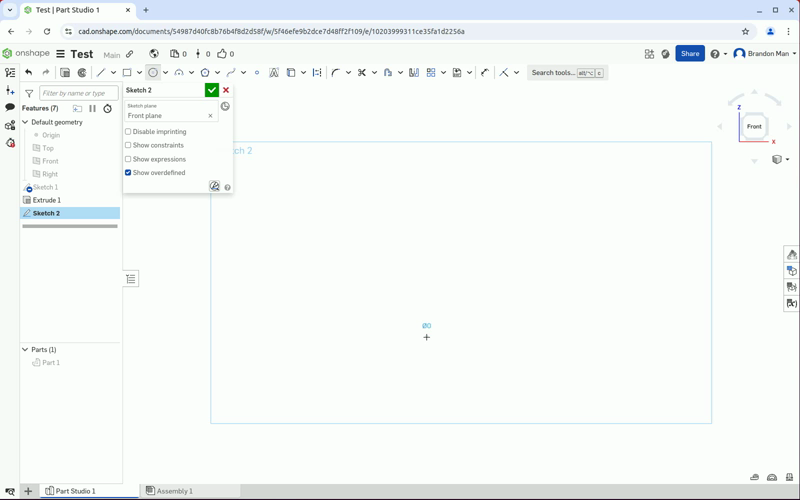
mouse_move(432, 336)
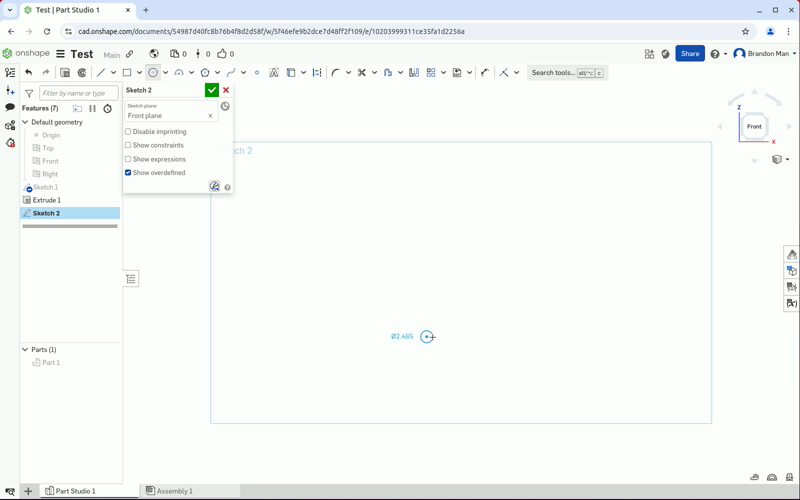
click(432, 336)
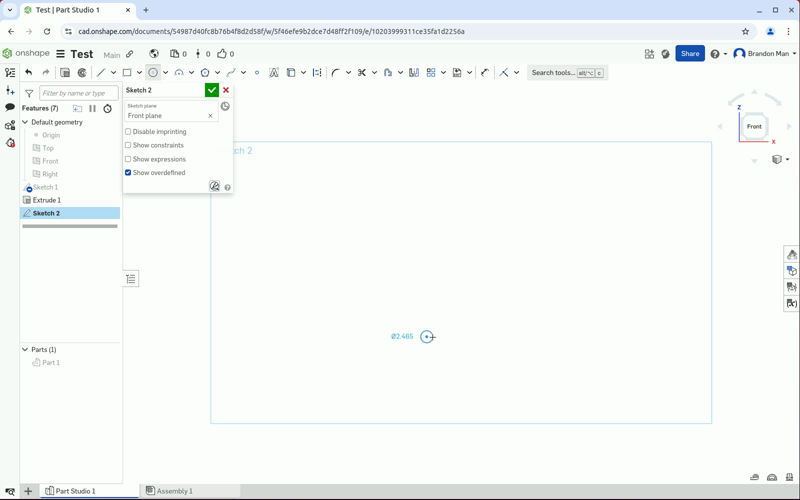
key(esc)
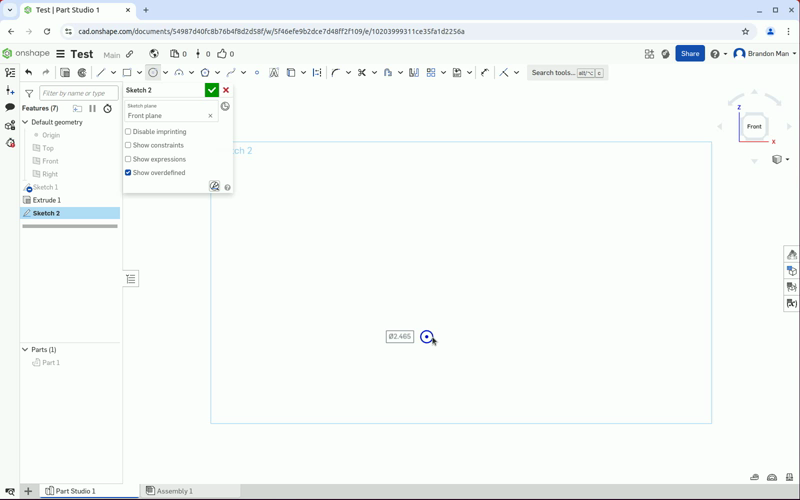
mouse_move(430, 334)
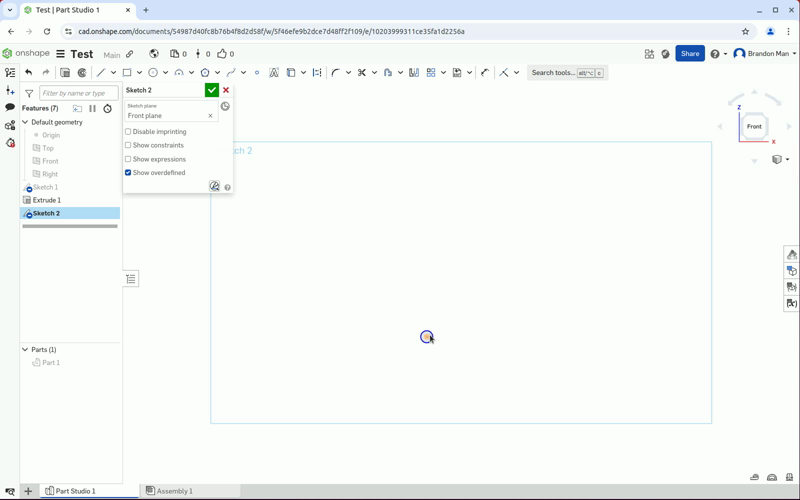
scroll(6)
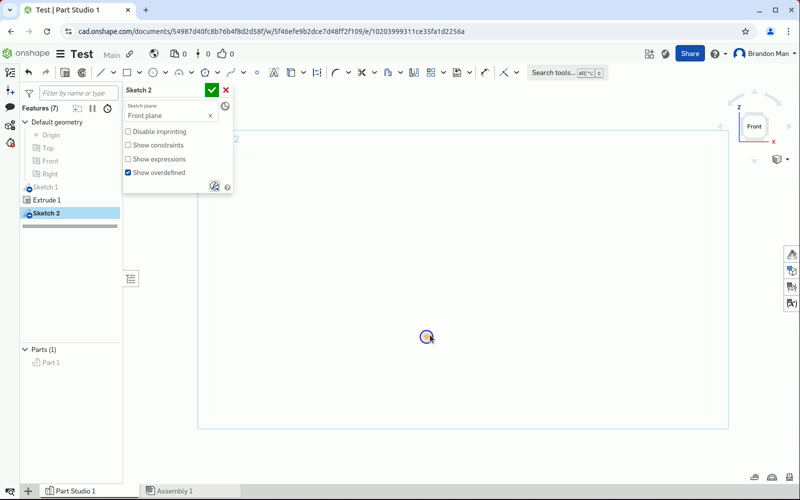
scroll(6)
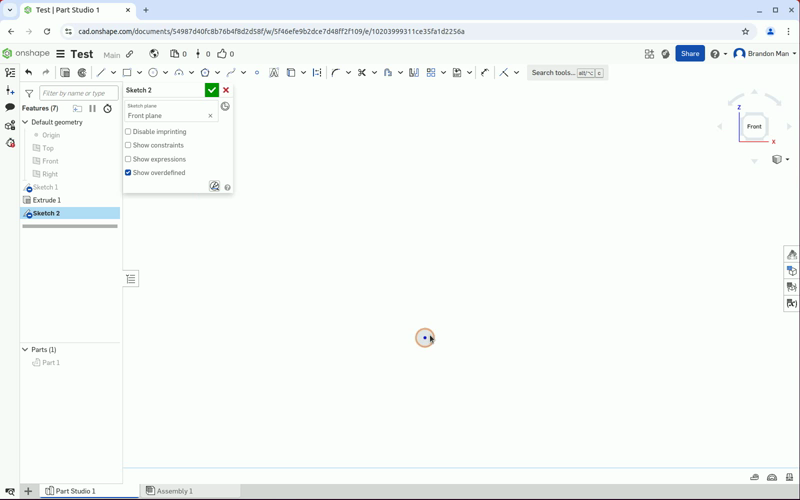
scroll(6)
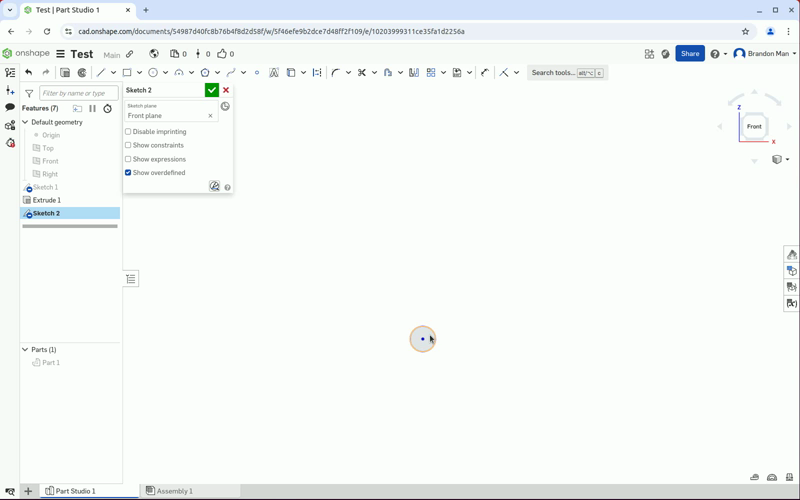
scroll(6)
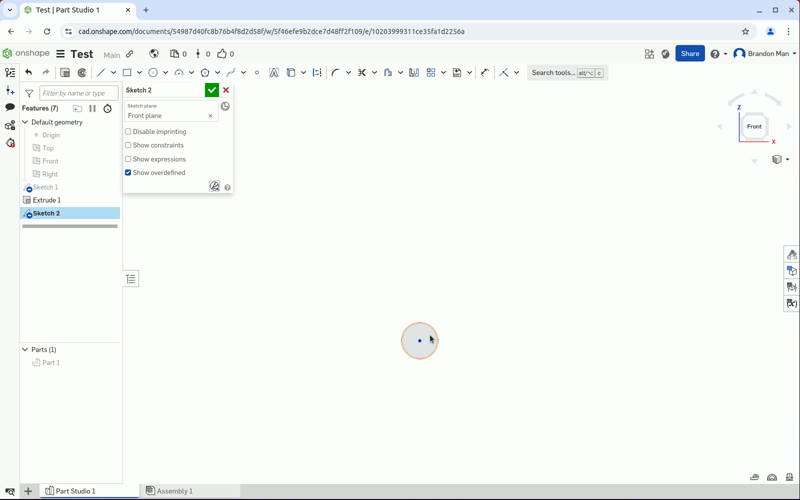
scroll(6)
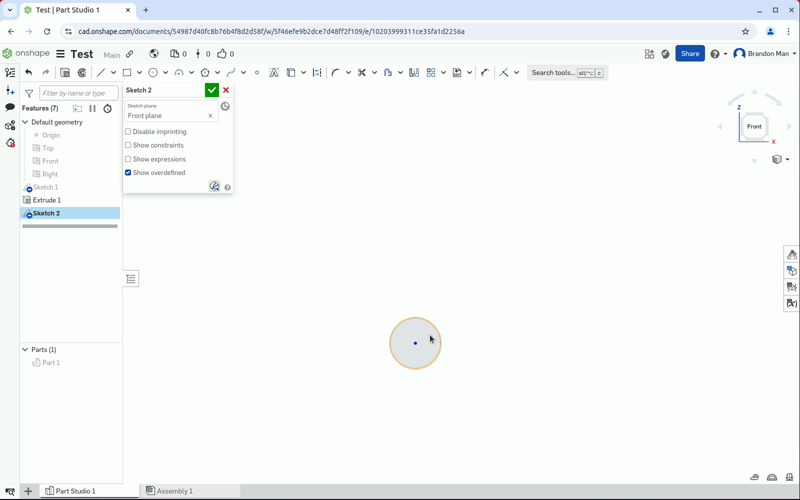
scroll(6)
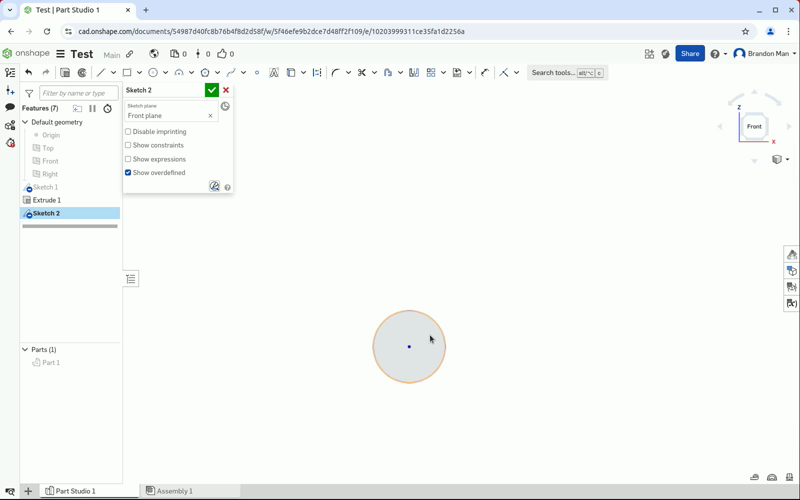
scroll(6)
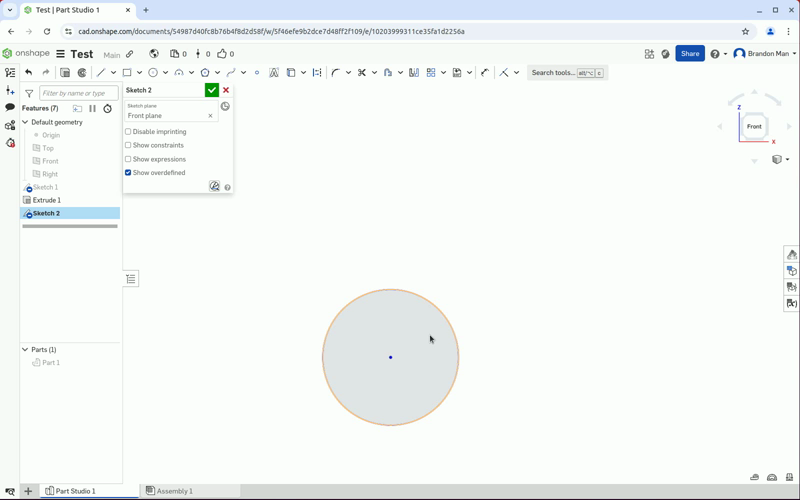
click(430, 334)
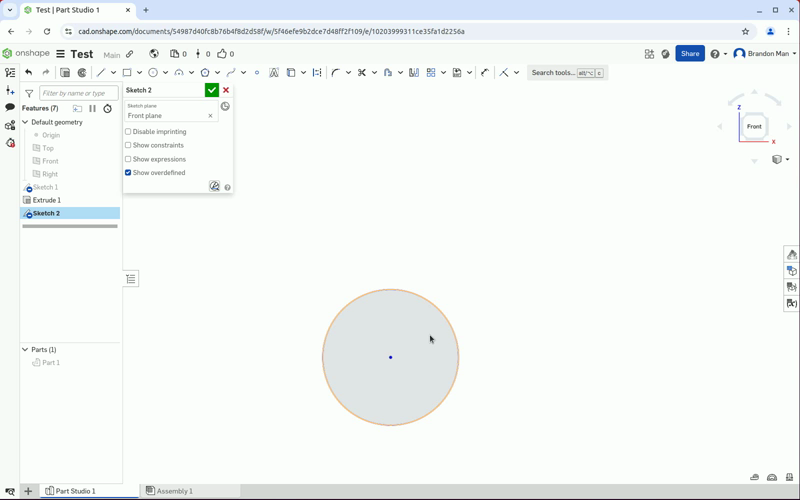
scroll(-6)
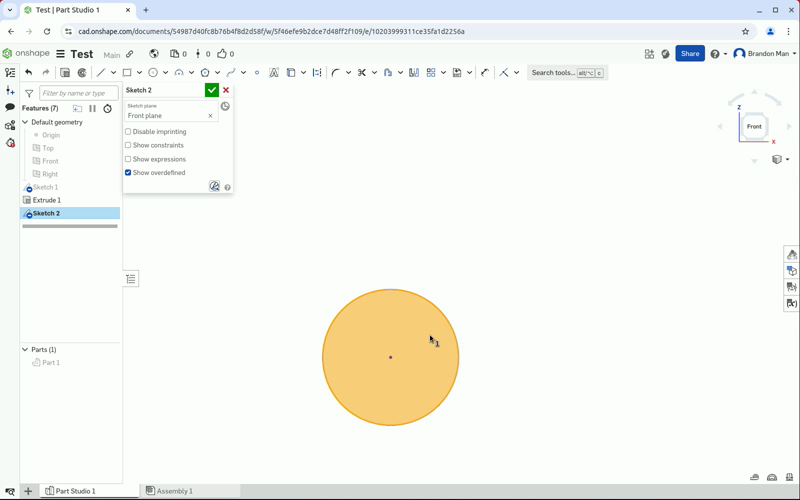
scroll(-6)
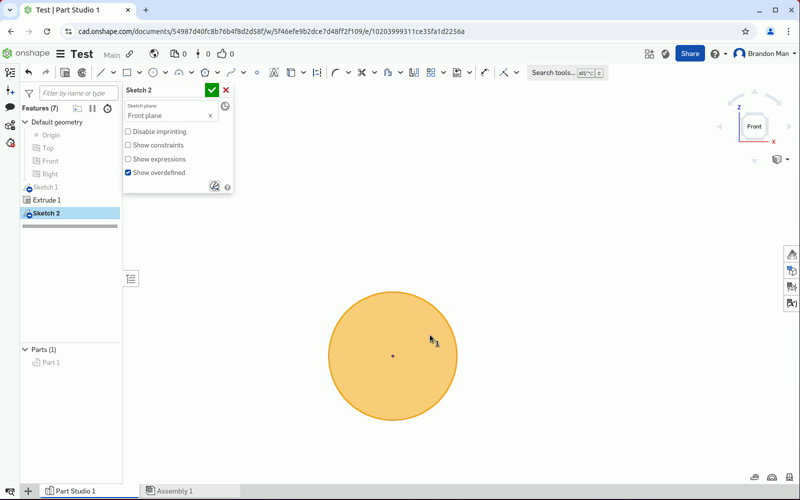
scroll(-6)
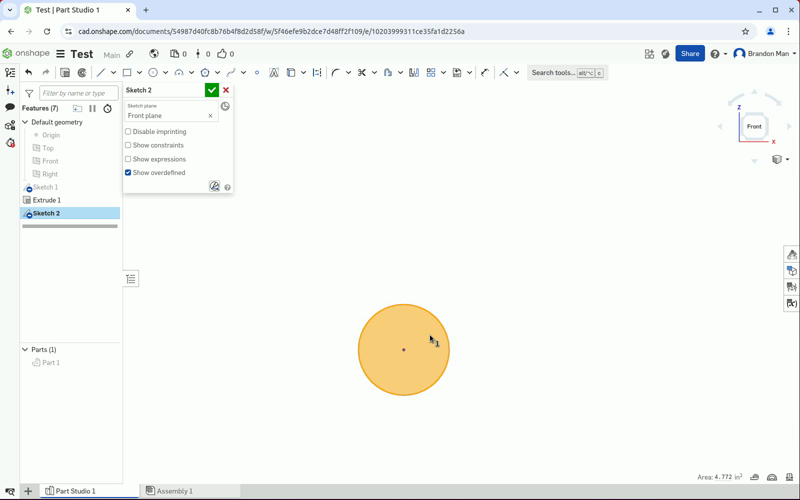
scroll(-6)
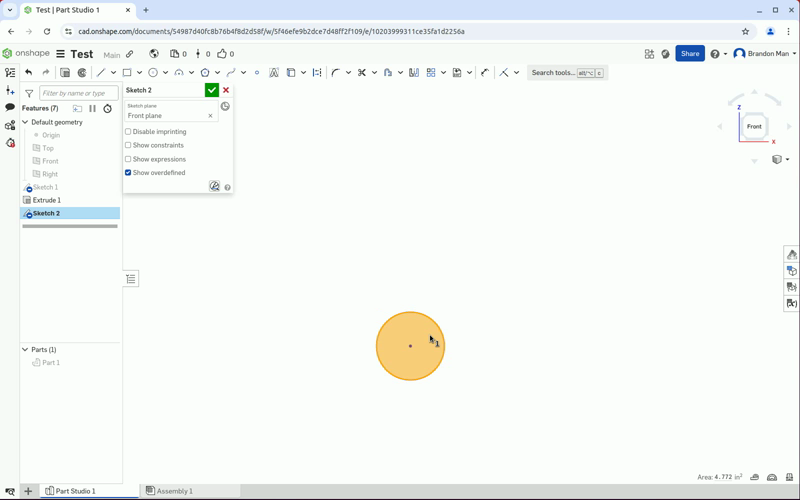
scroll(-6)
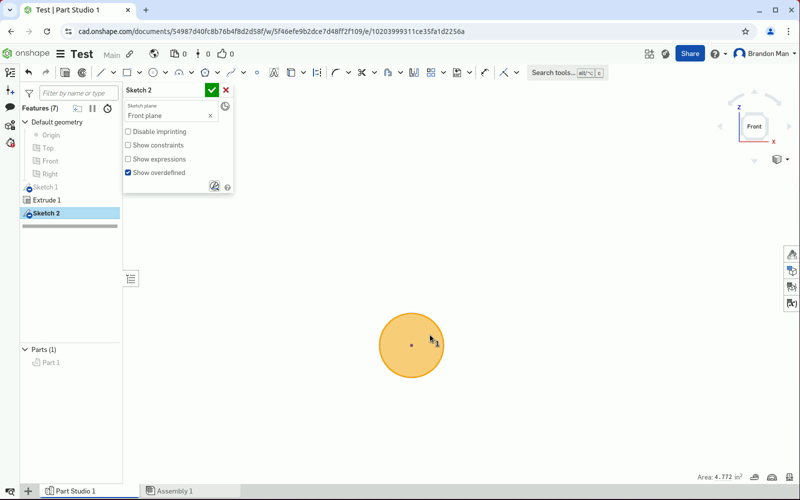
scroll(-6)
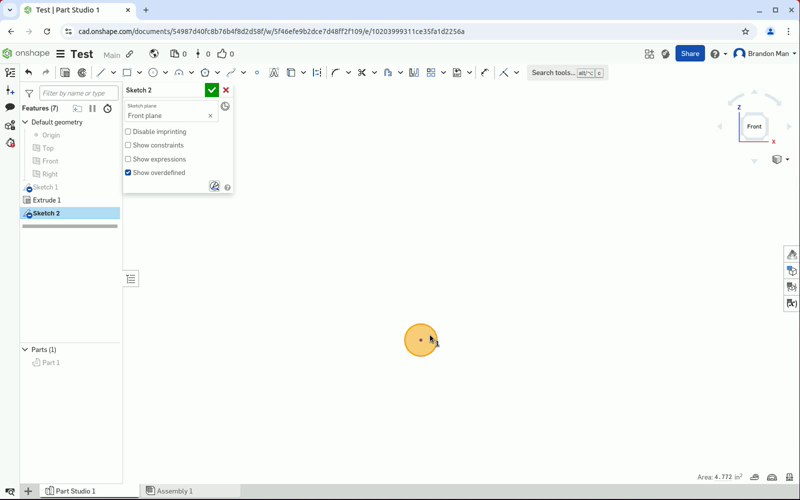
scroll(-6)
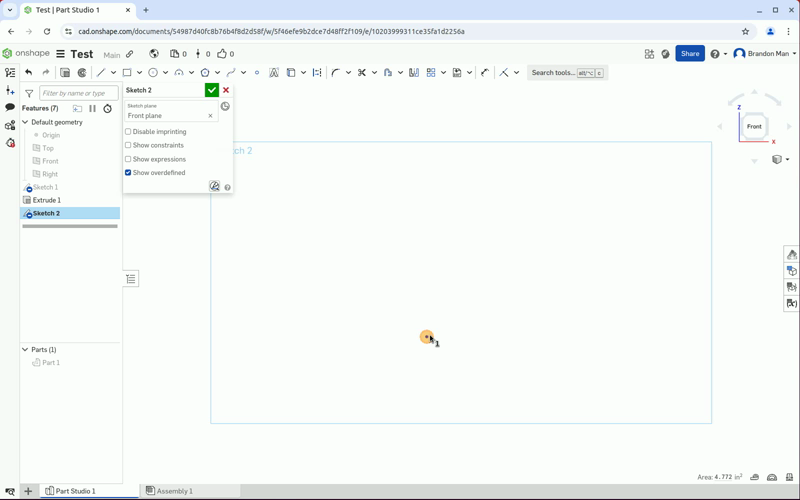
mouse_move(73, 352)
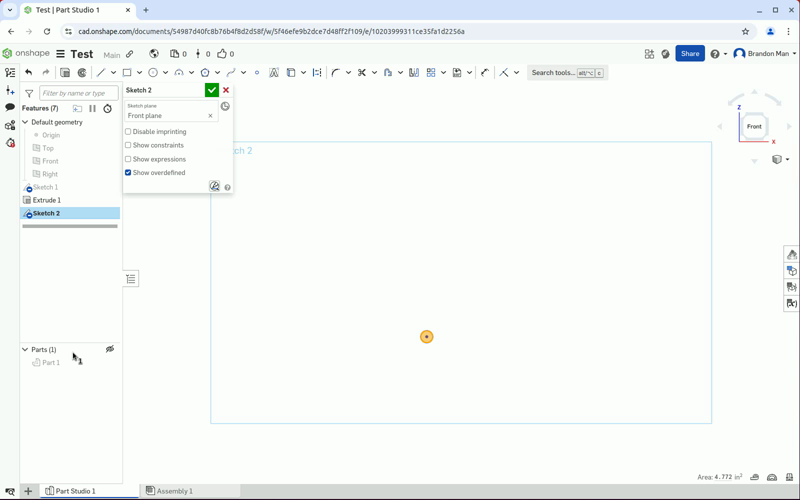
key(shift+y)
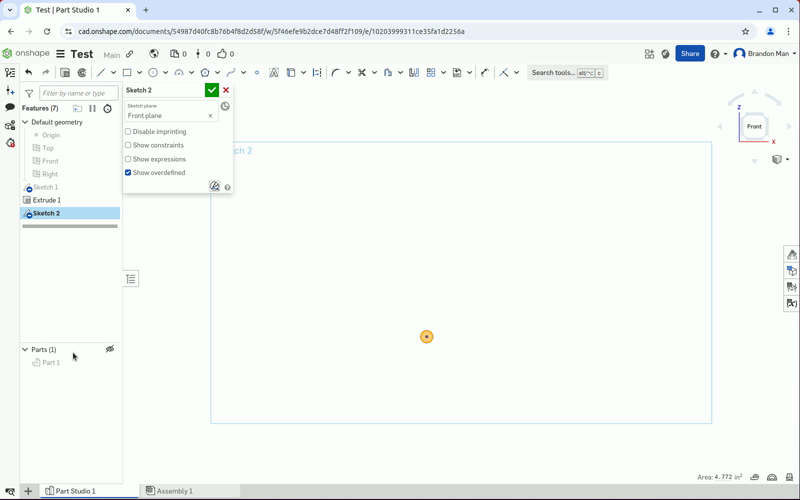
key(shift+e)
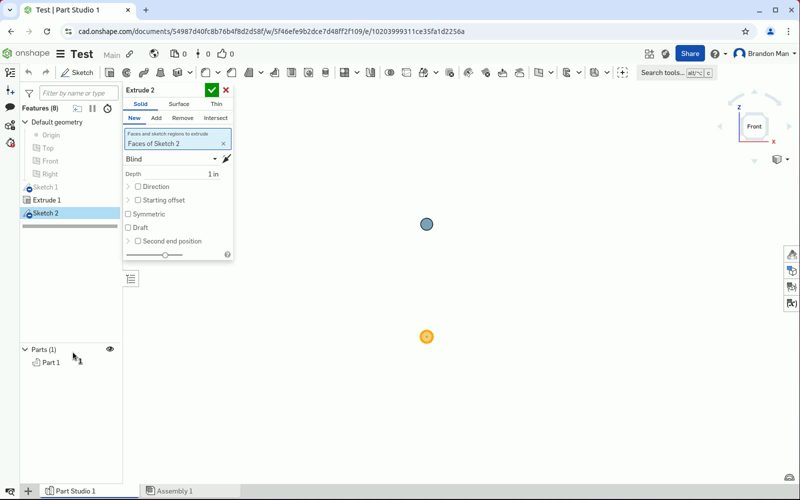
mouse_move(143, 106)
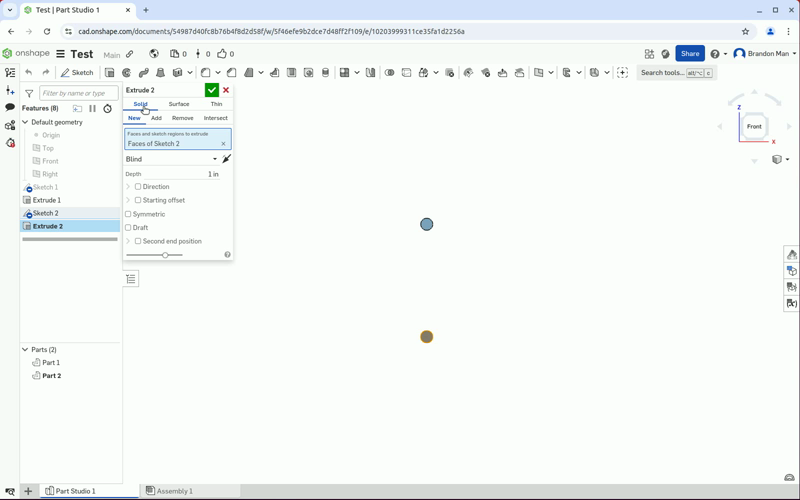
click(143, 106)
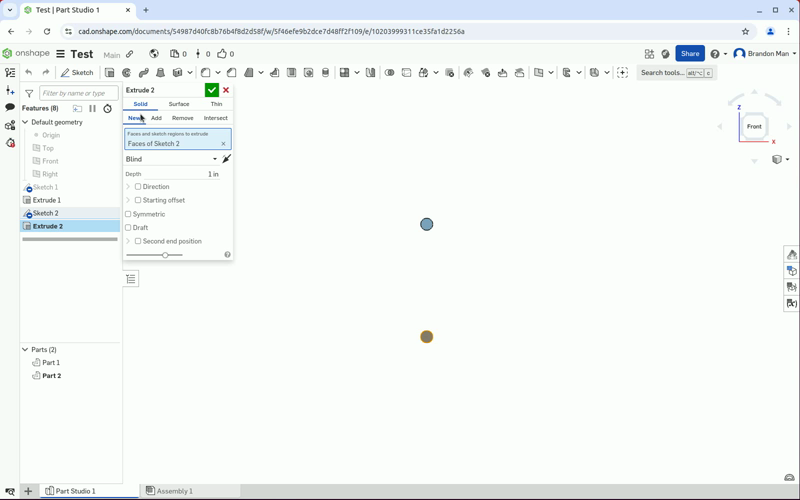
mouse_move(137, 120)
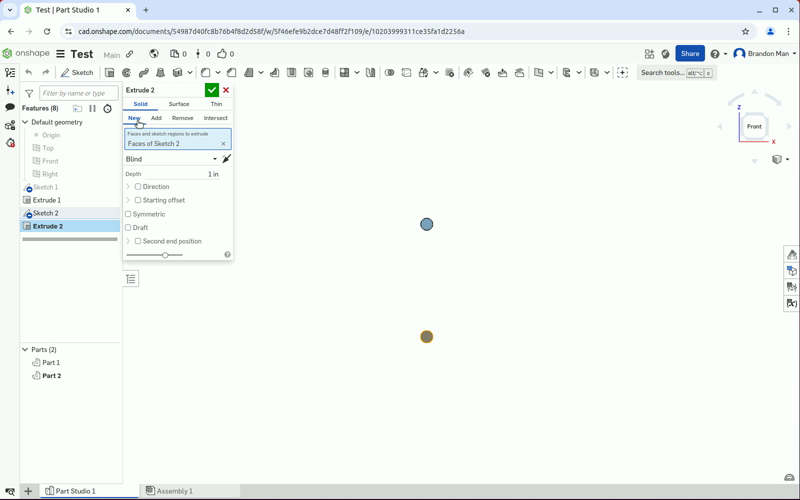
click(137, 120)
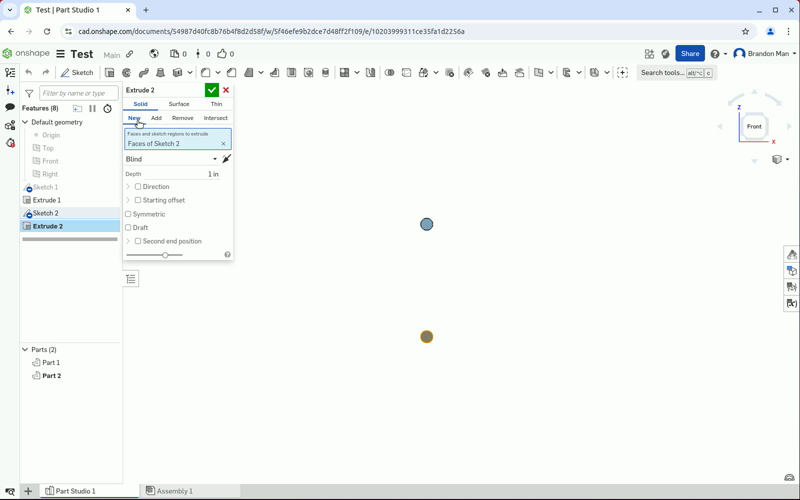
key(tab, 4)
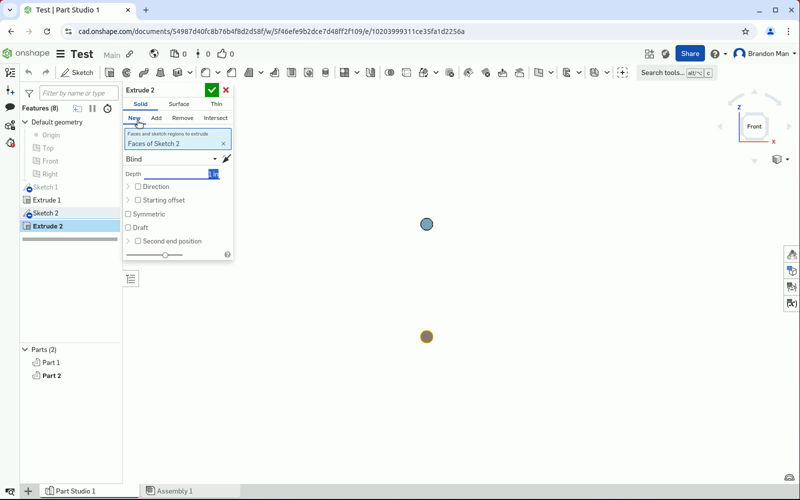
text(46.216)
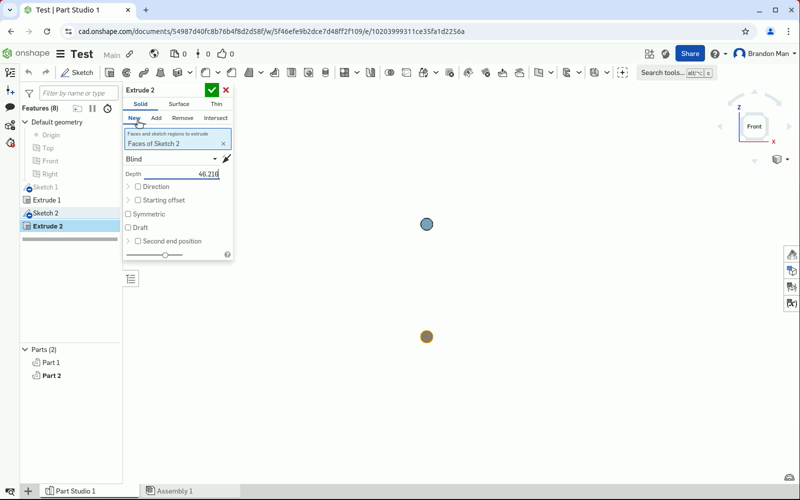
key(tab, 3)
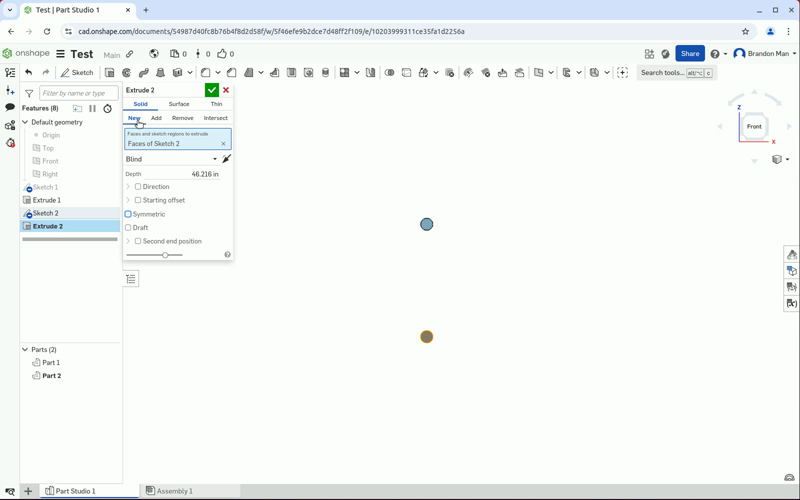
key(space)
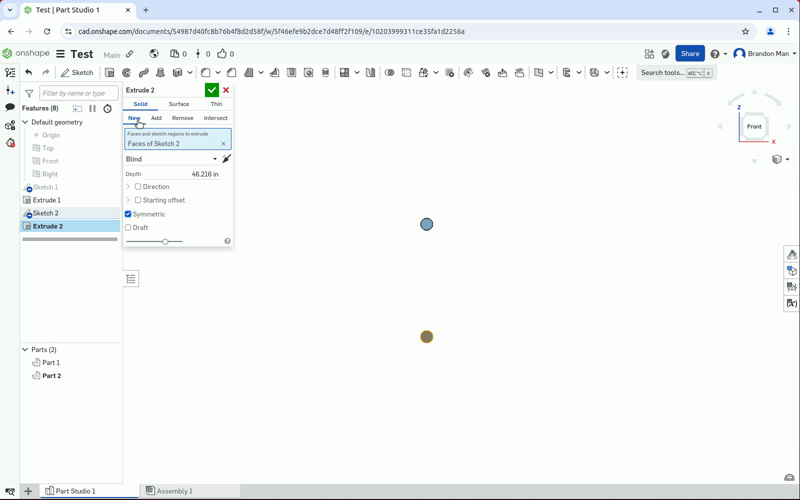
key(enter)
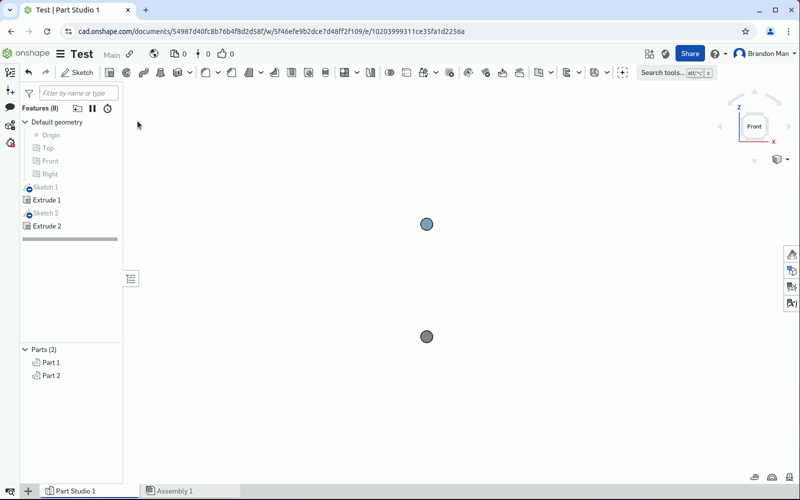
key(shift+h)
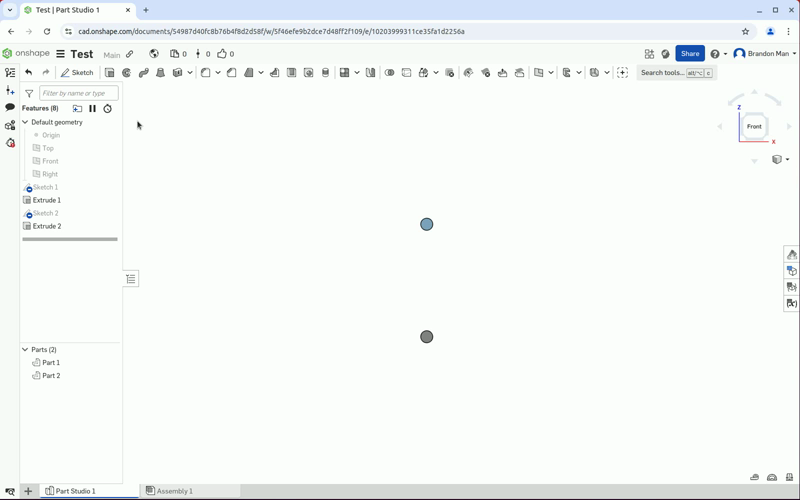
key(shift+h)
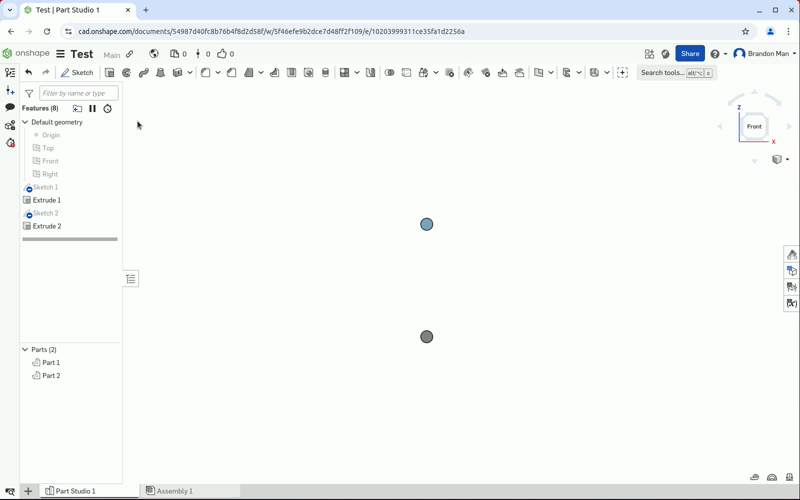
mouse_move(73, 189)
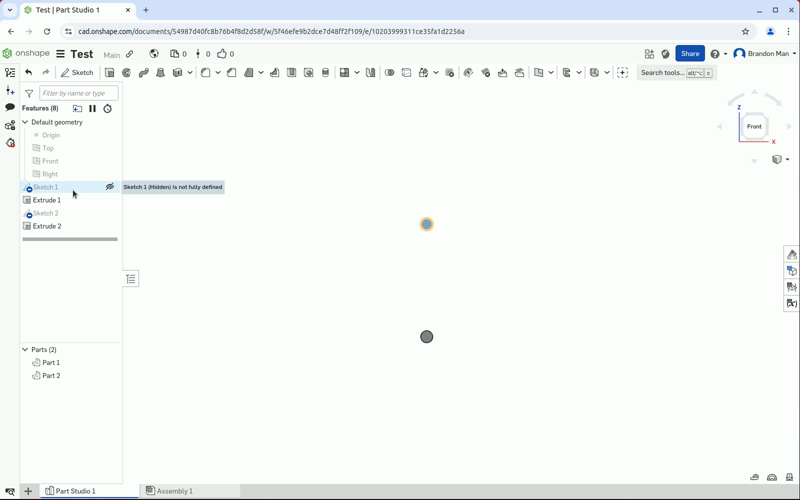
click(73, 189)
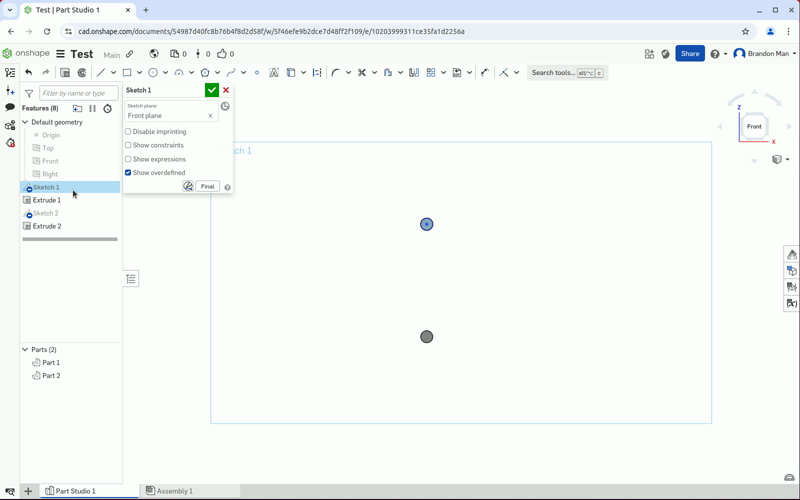
mouse_move(229, 92)
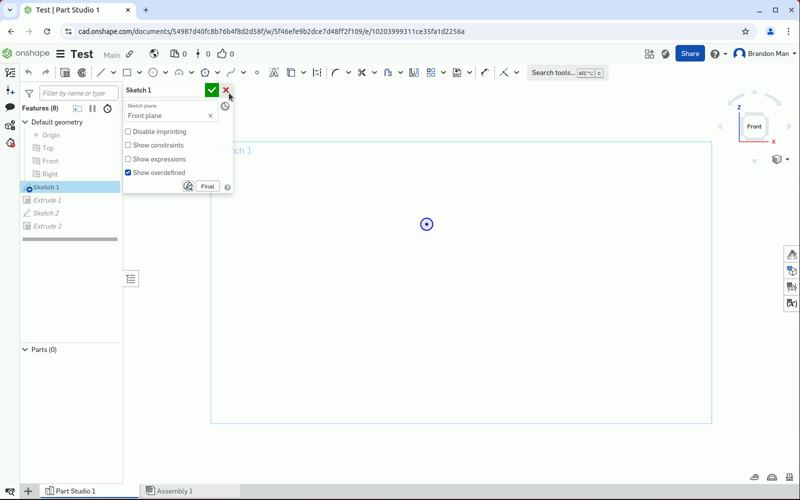
click(229, 92)
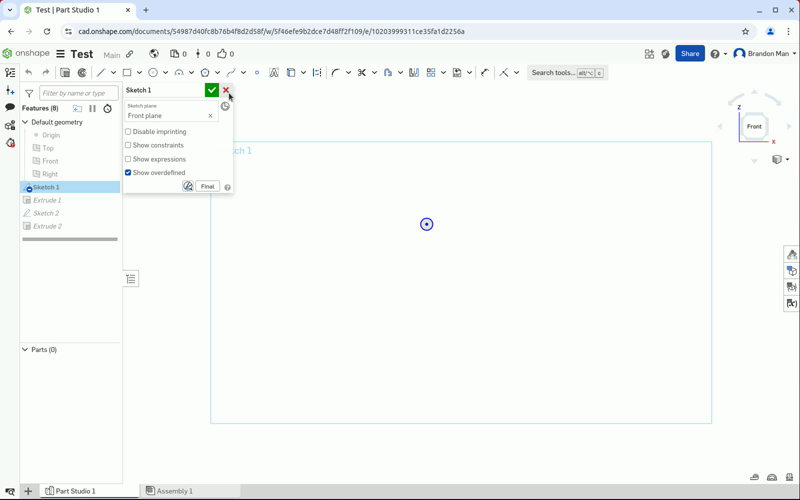
key(shift+s)
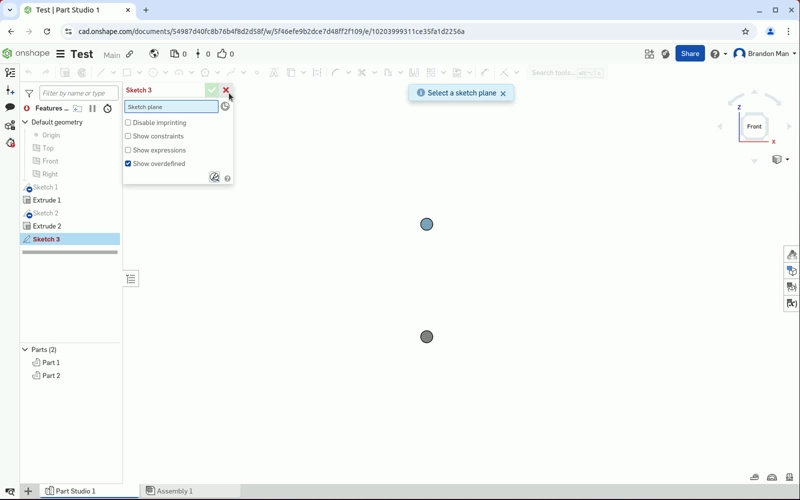
mouse_move(73, 163)
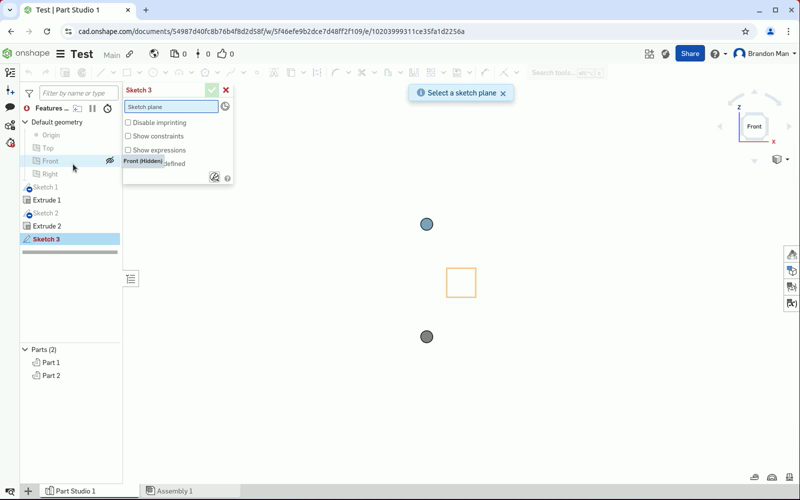
click(73, 163)
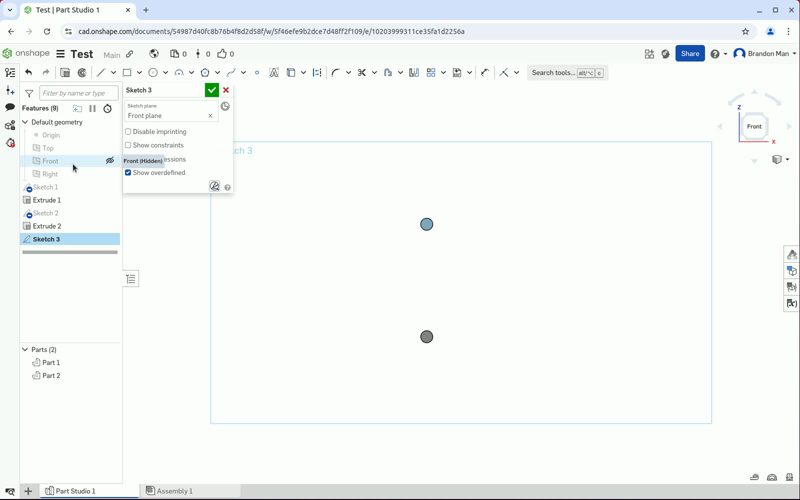
mouse_move(73, 352)
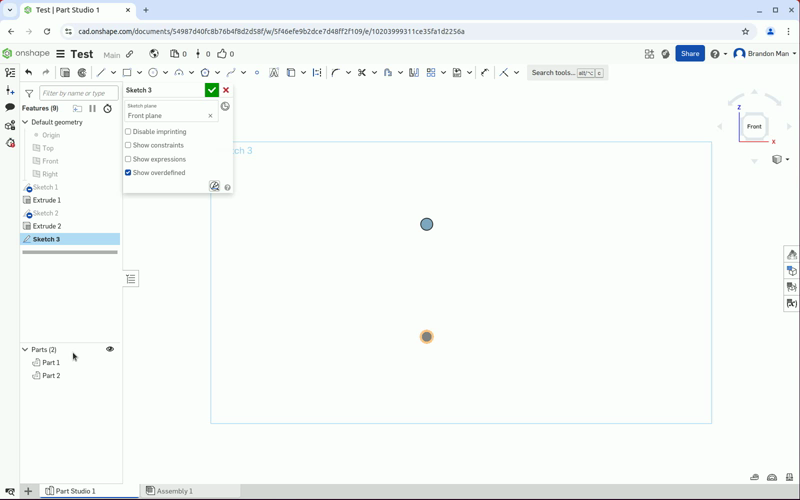
key(y)
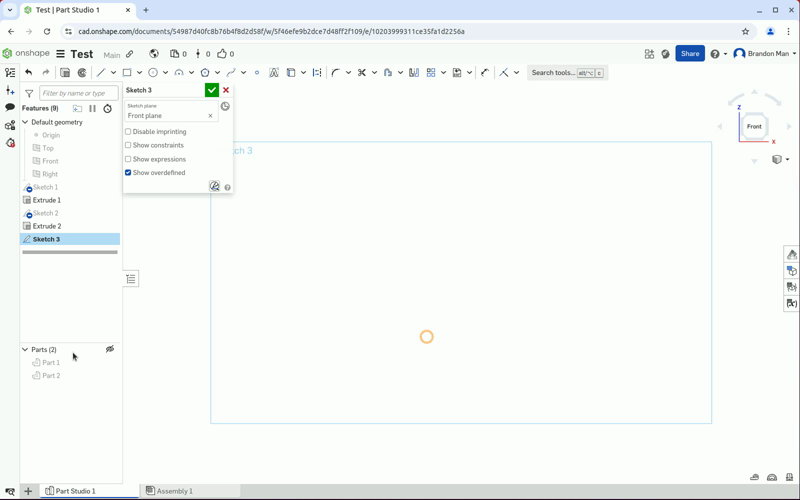
key(c)
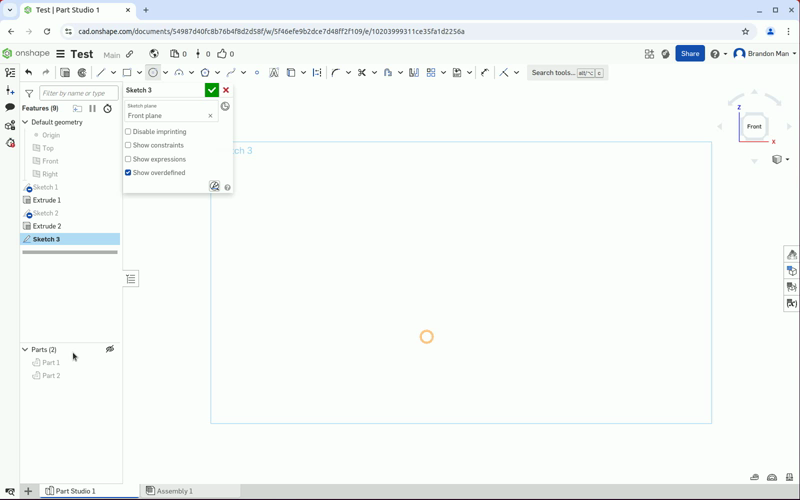
key_down(shift)
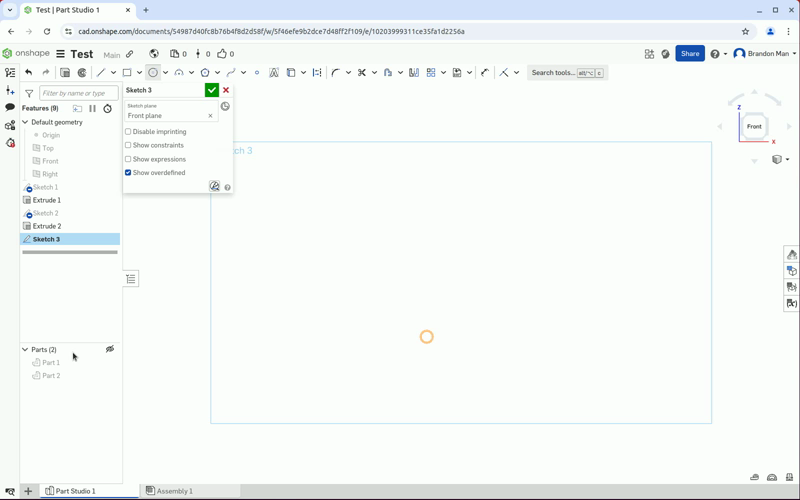
mouse_move(426, 255)
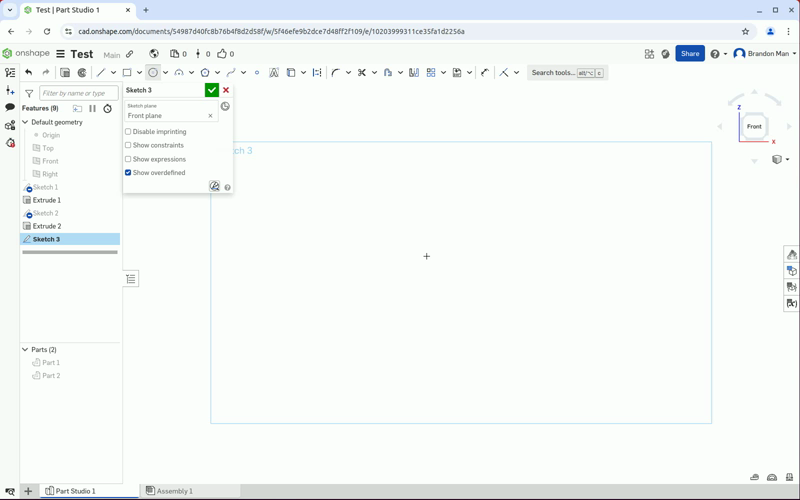
click(426, 255)
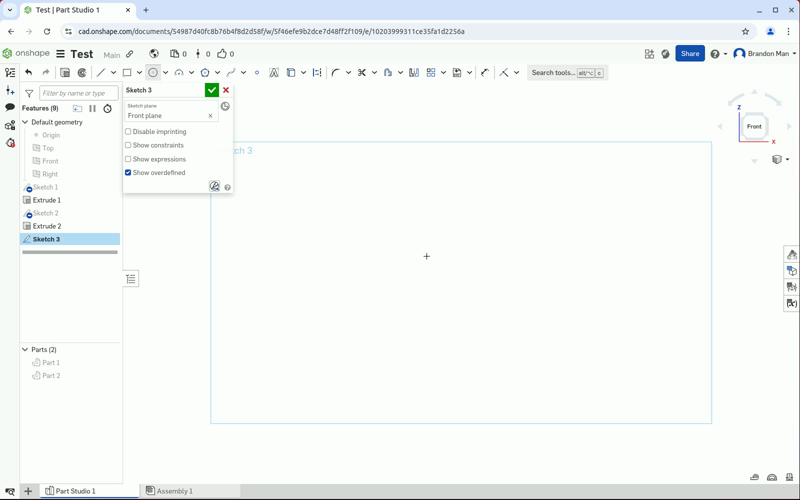
key_up(shift)
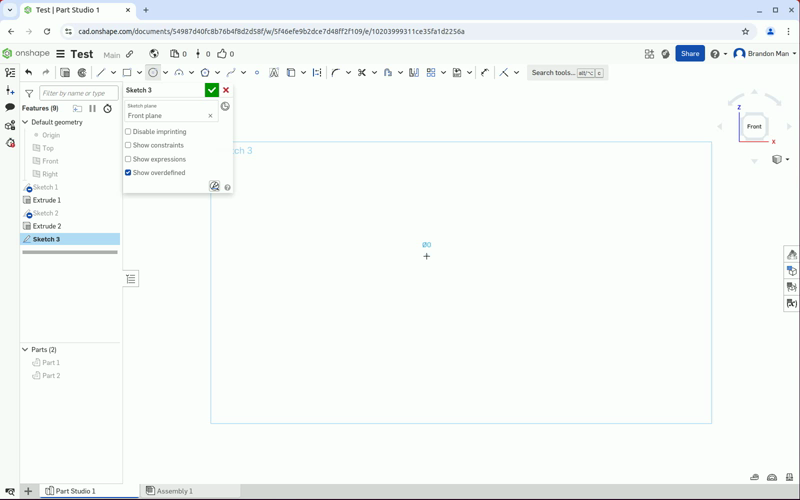
mouse_move(432, 255)
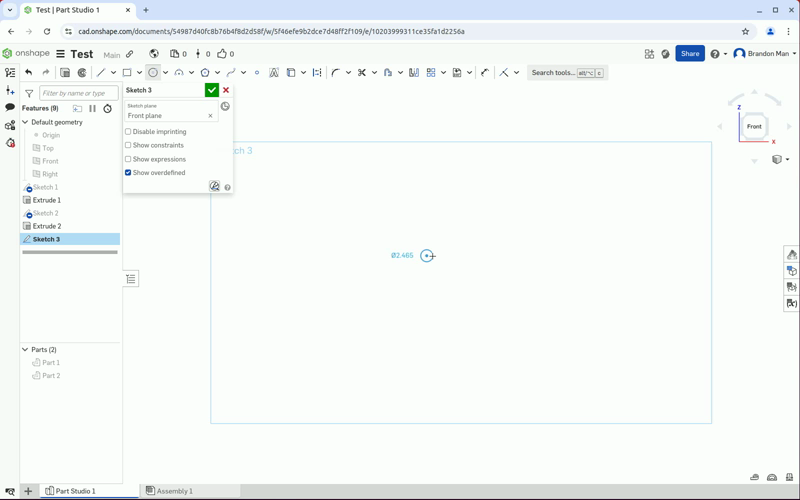
click(432, 255)
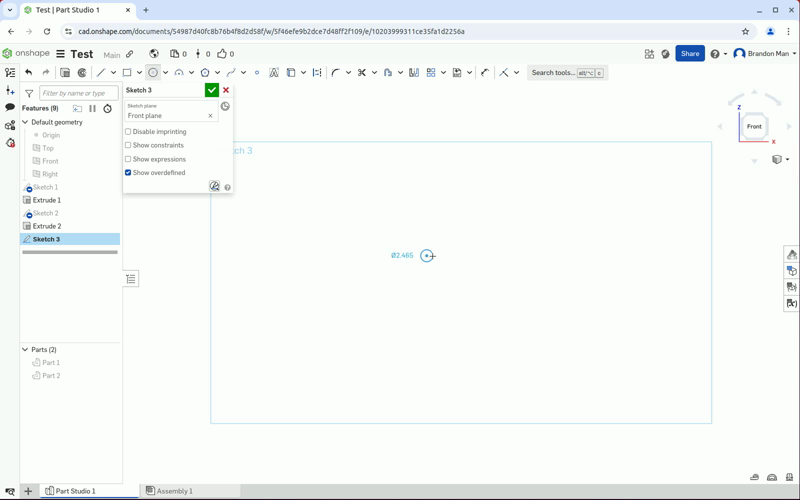
key(esc)
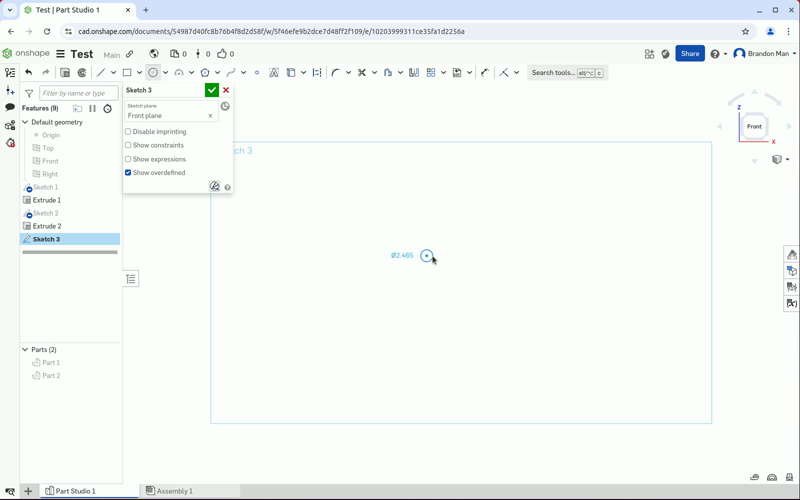
mouse_move(427, 254)
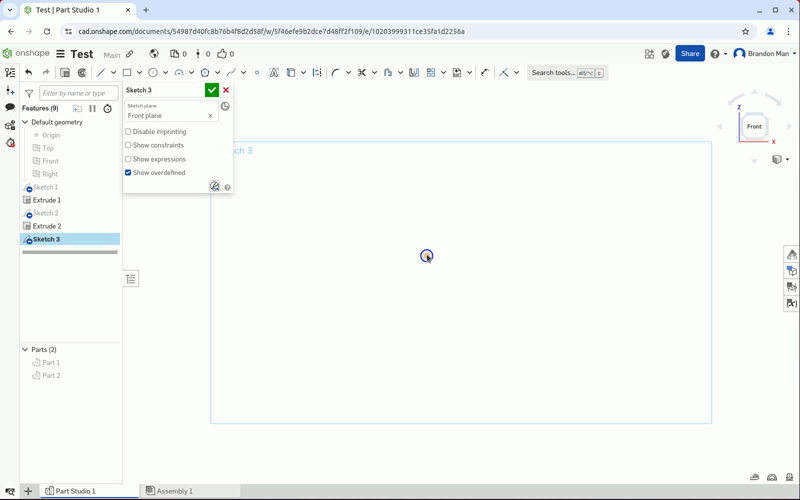
scroll(6)
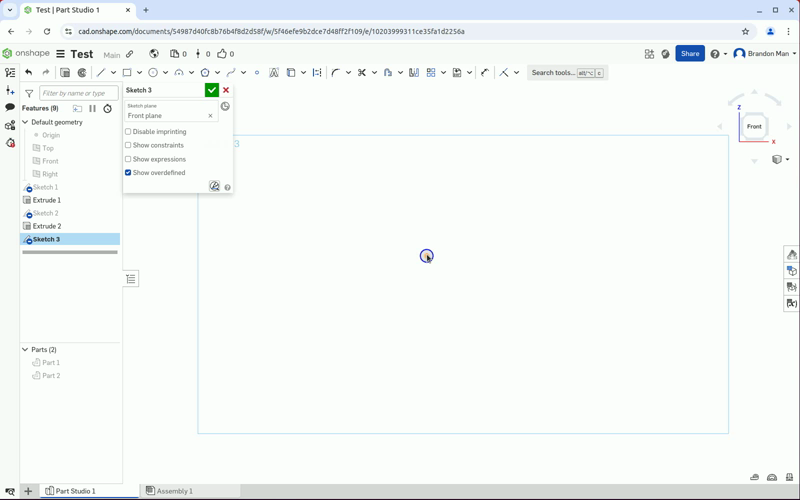
scroll(6)
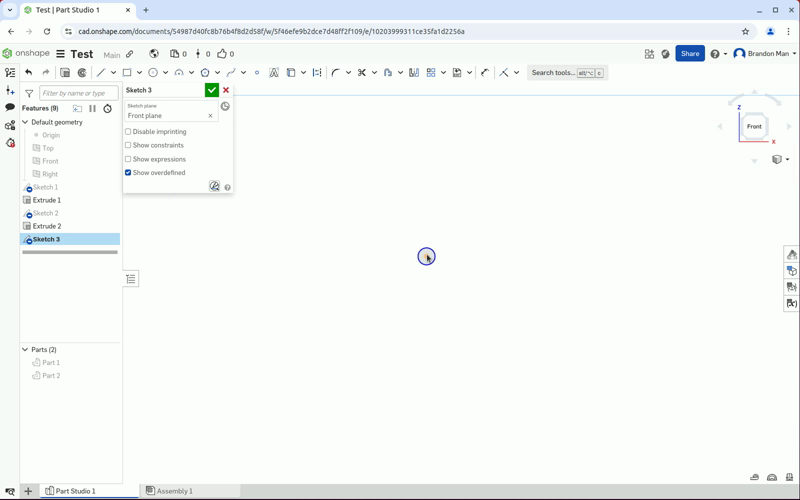
scroll(6)
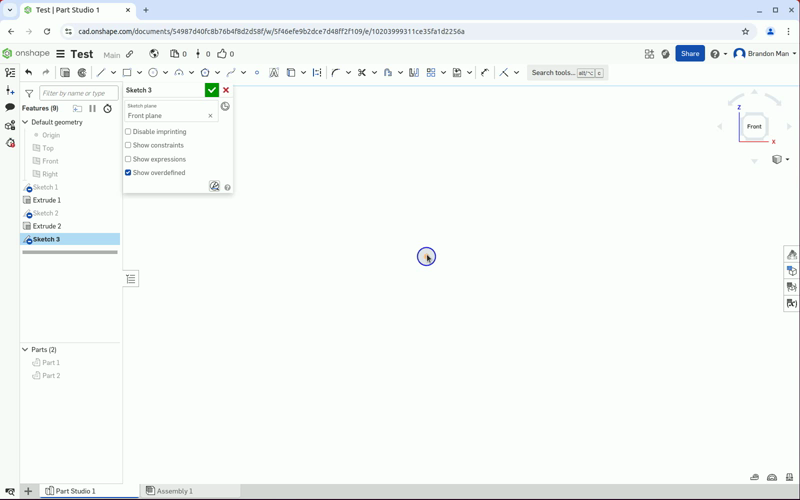
scroll(6)
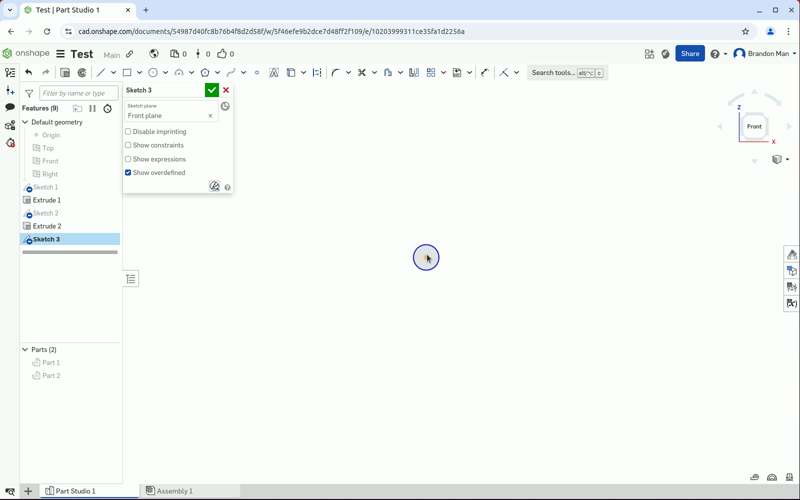
scroll(6)
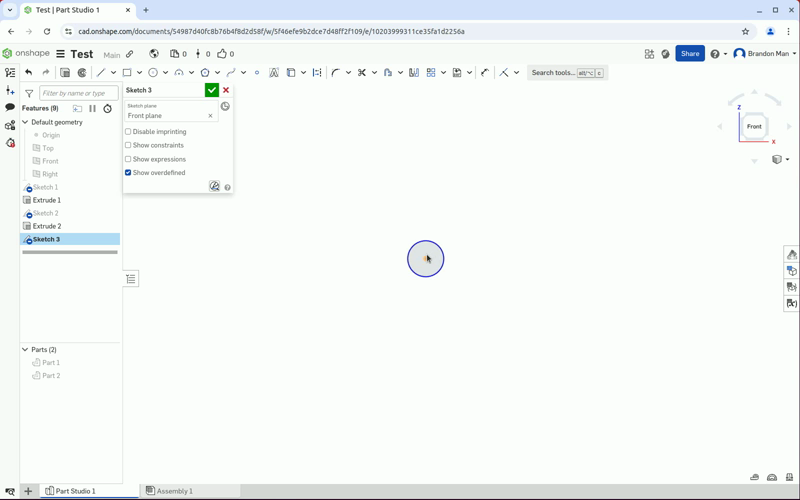
scroll(6)
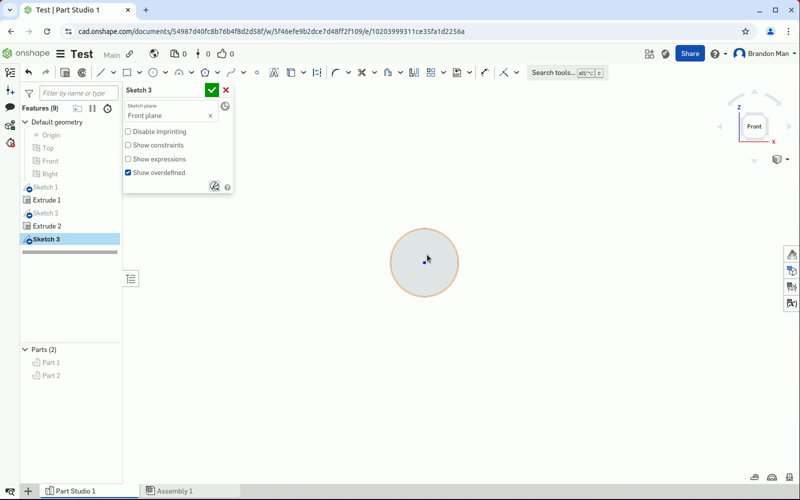
scroll(6)
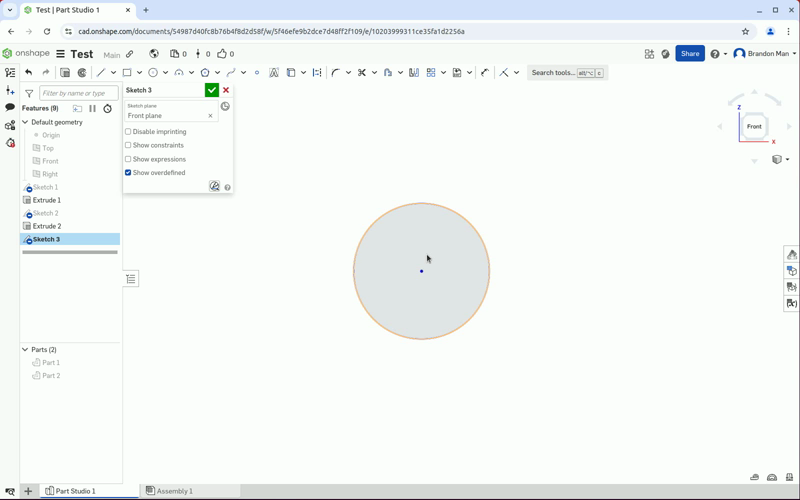
click(427, 254)
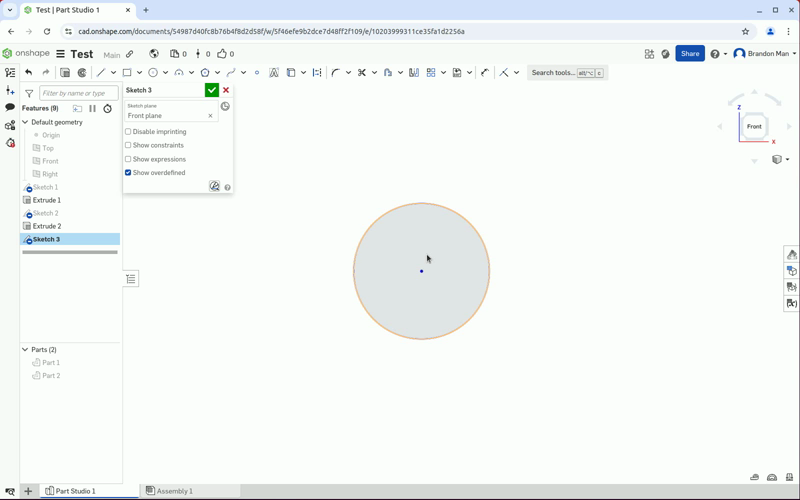
scroll(-6)
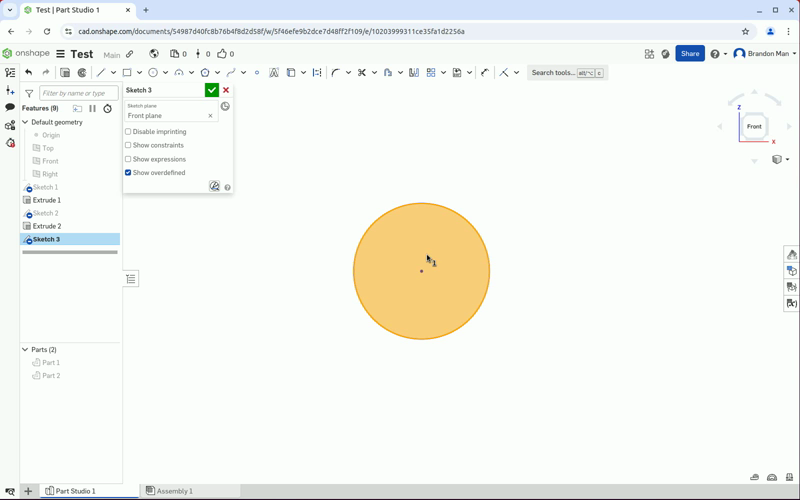
scroll(-6)
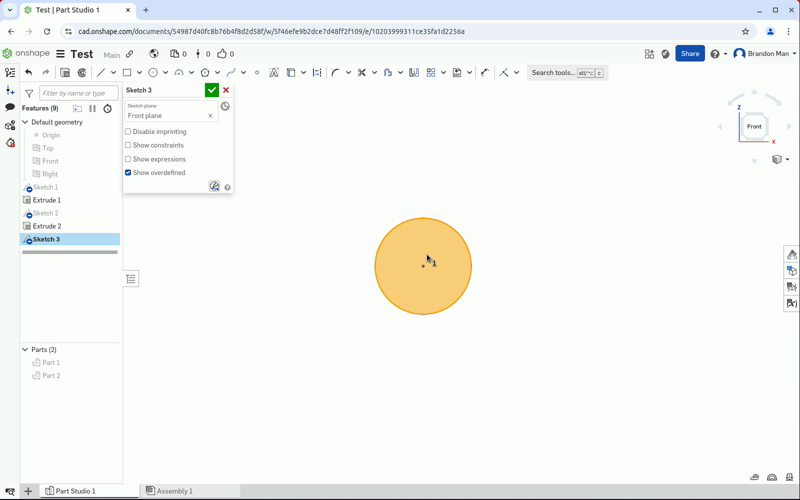
scroll(-6)
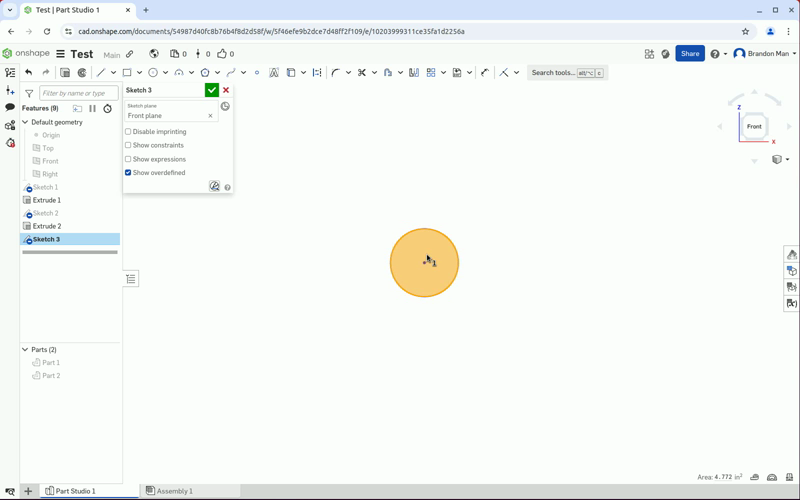
scroll(-6)
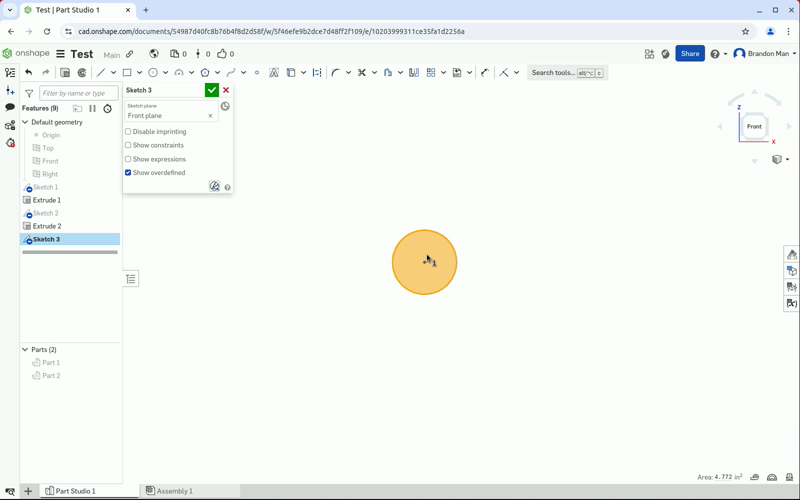
scroll(-6)
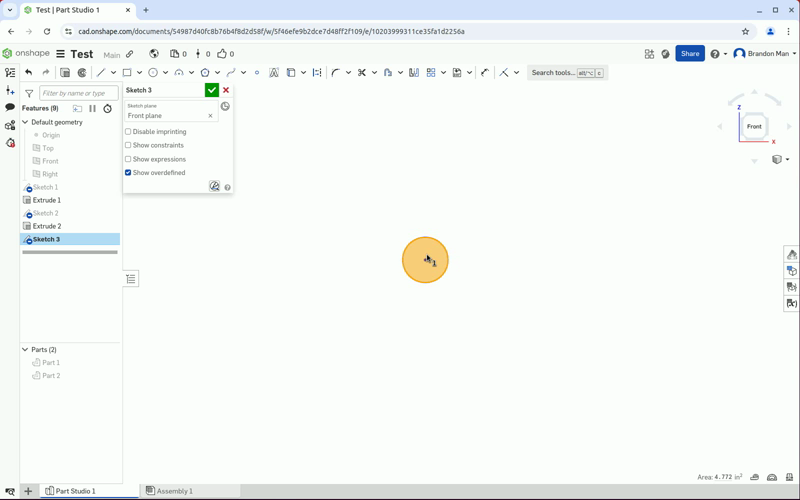
scroll(-6)
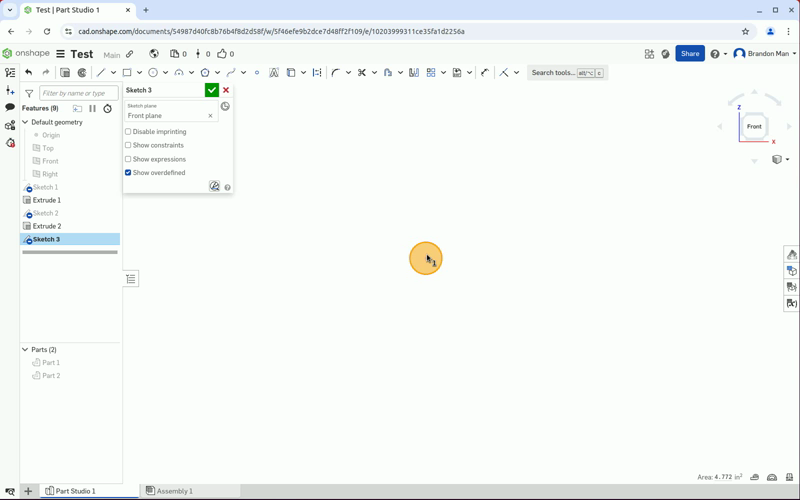
scroll(-6)
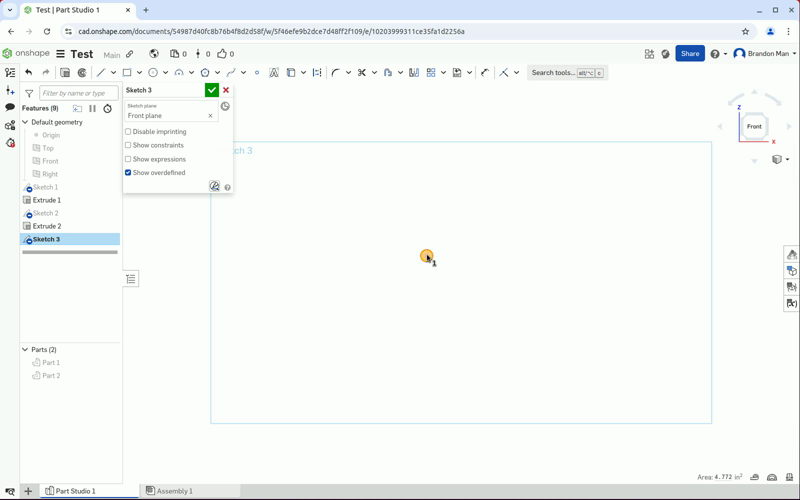
mouse_move(73, 352)
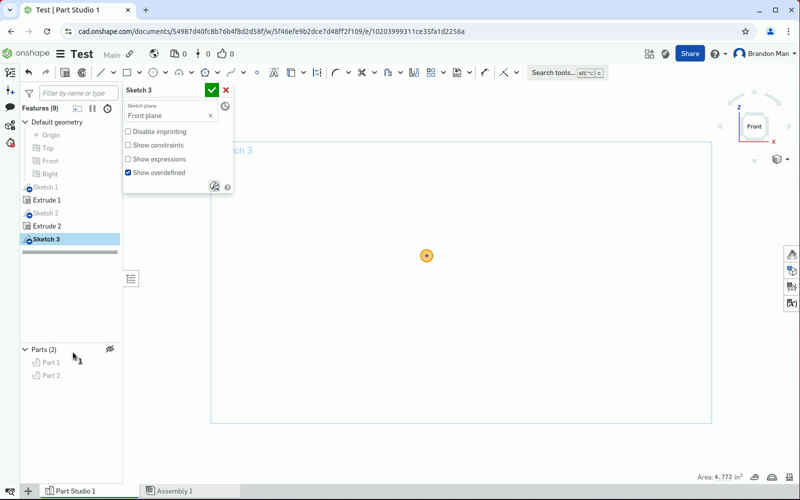
key(shift+y)
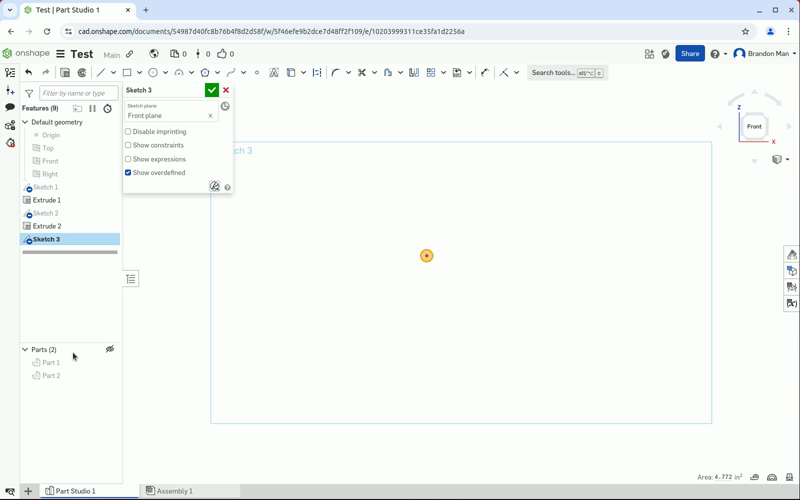
key(shift+e)
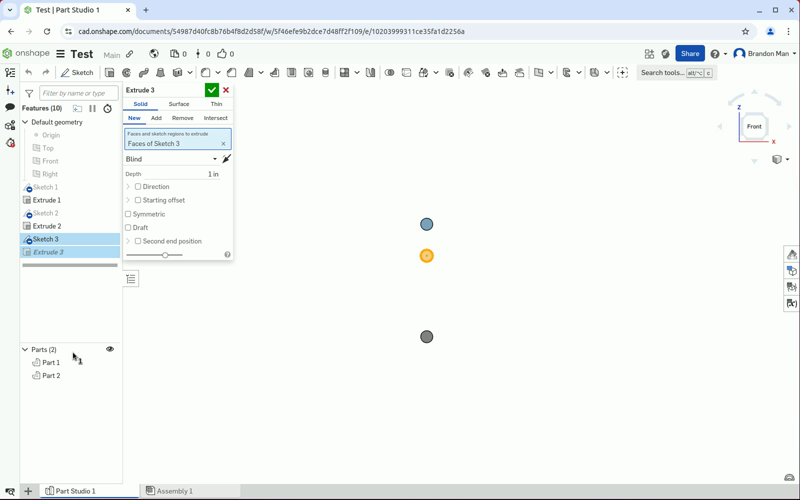
mouse_move(143, 106)
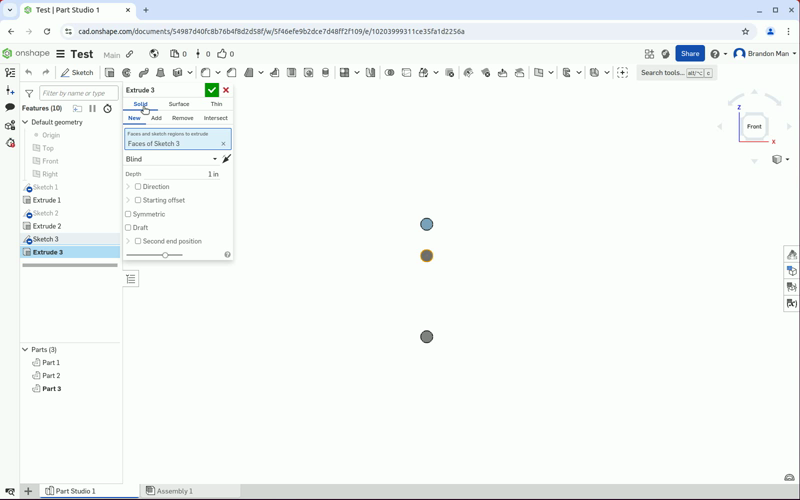
click(143, 106)
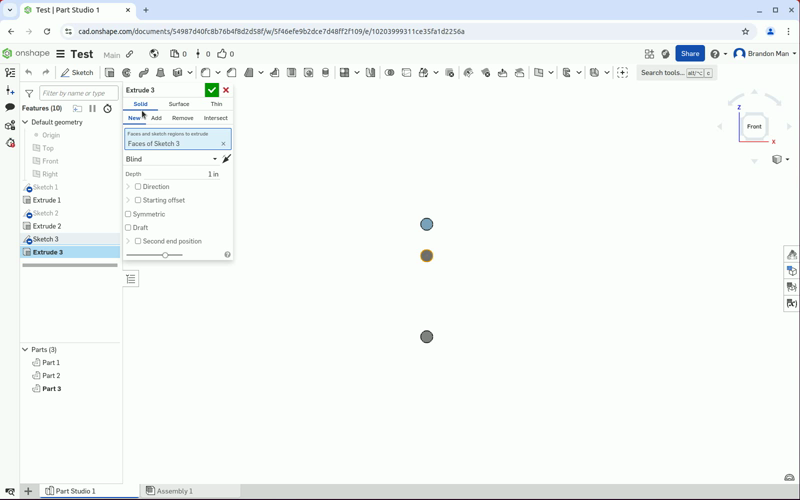
mouse_move(137, 120)
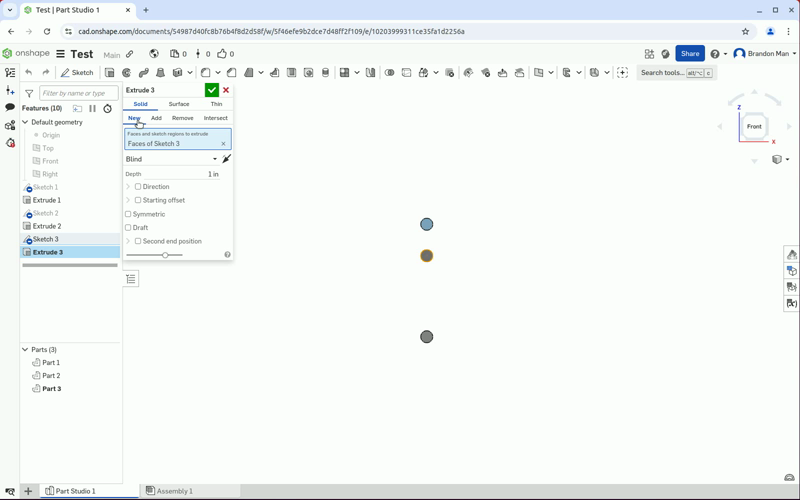
click(137, 120)
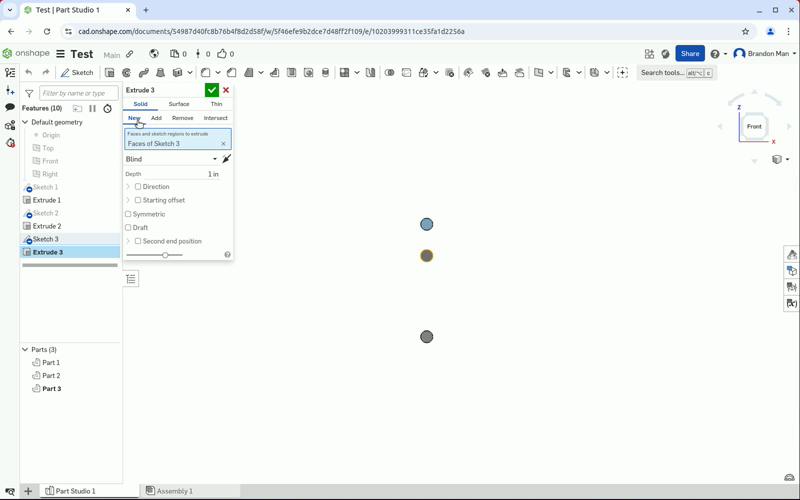
key(tab, 4)
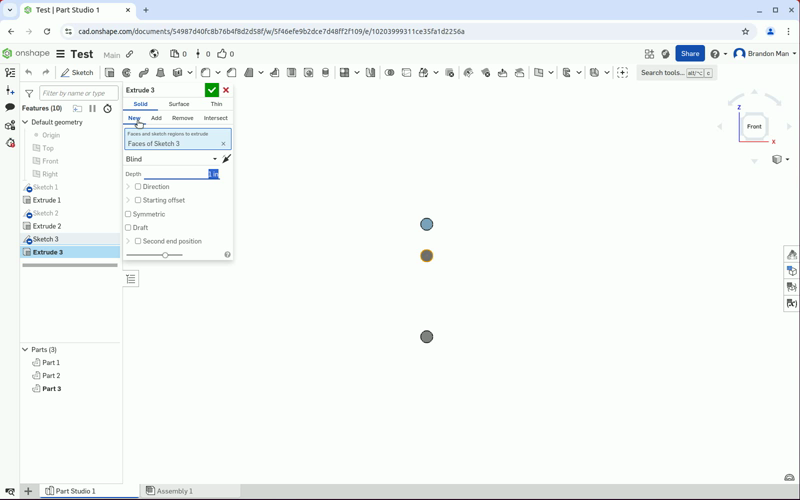
text(46.216)
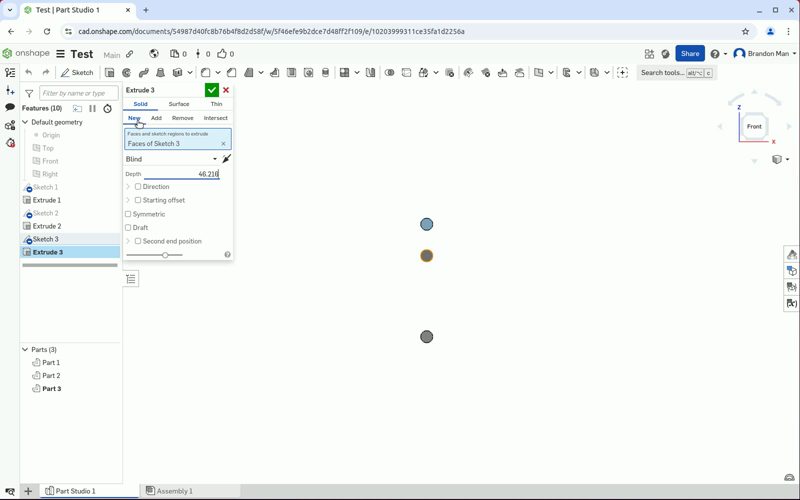
key(tab, 3)
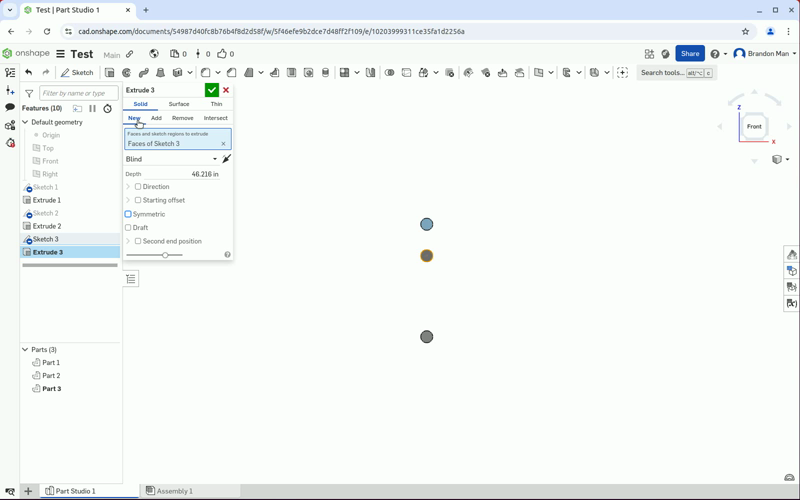
key(space)
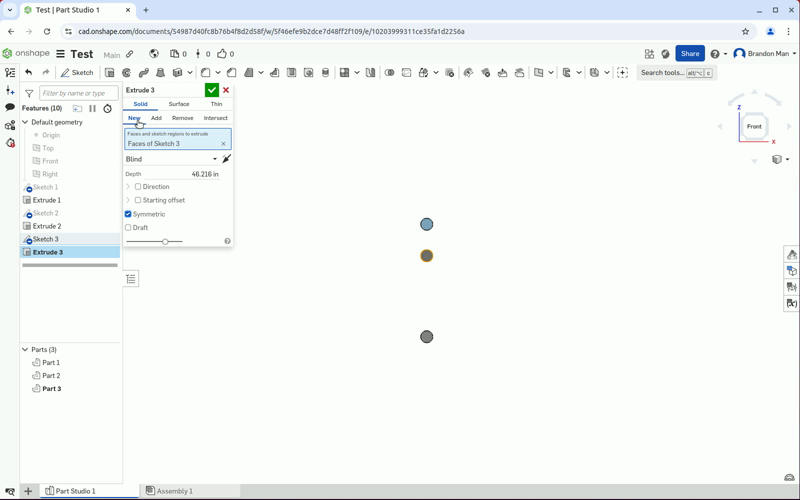
key(enter)
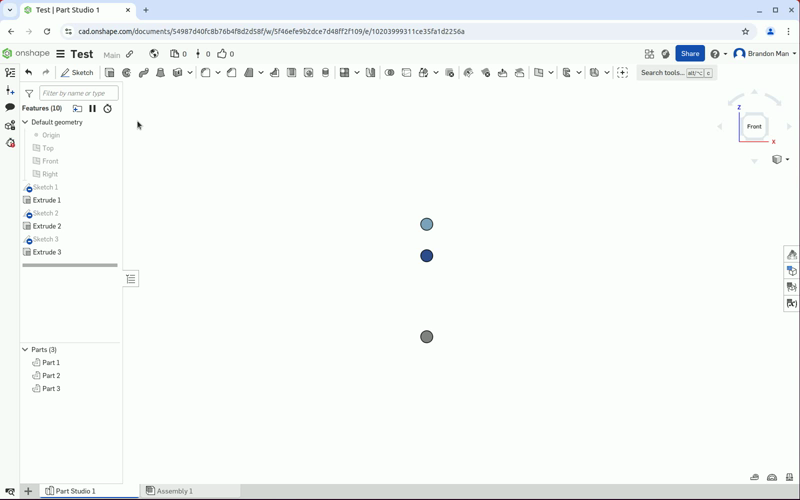
key(shift+h)
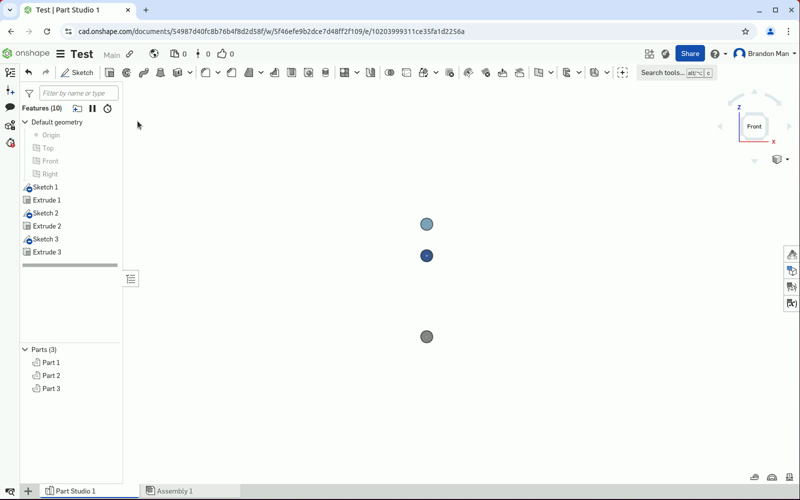
key(shift+h)
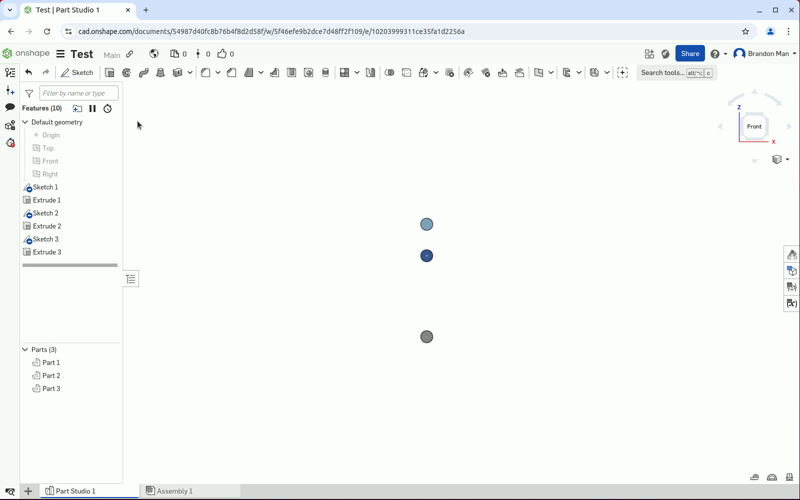
key(shift+7)
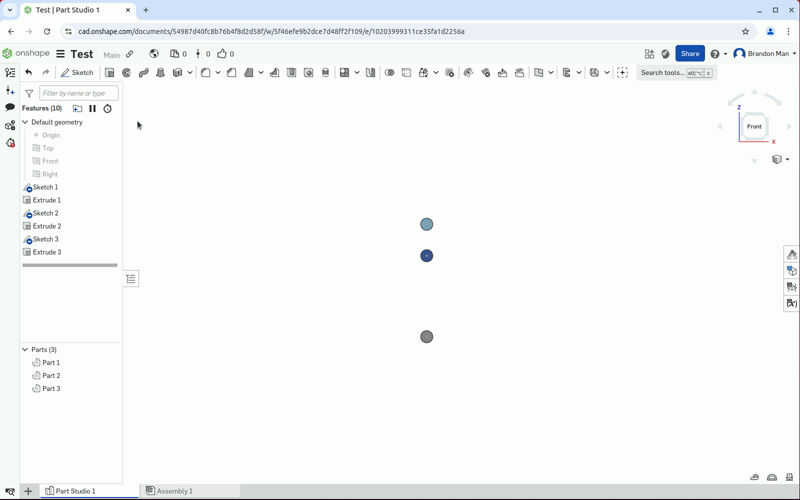
key(left, 2)
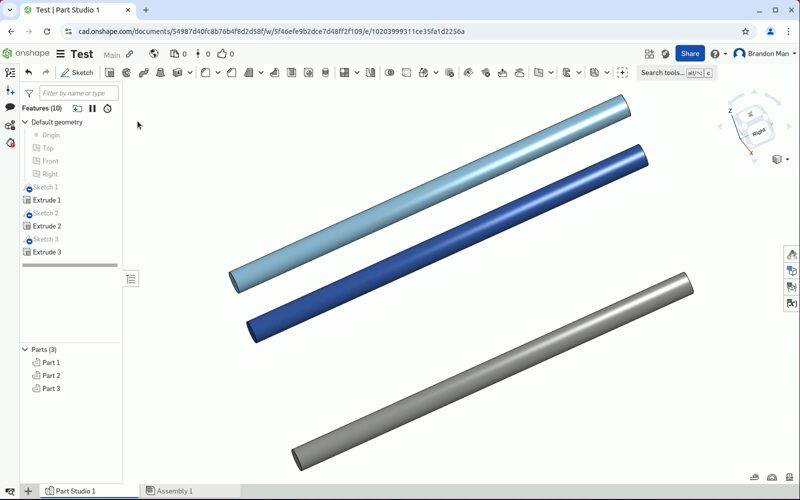
key(down, 2)
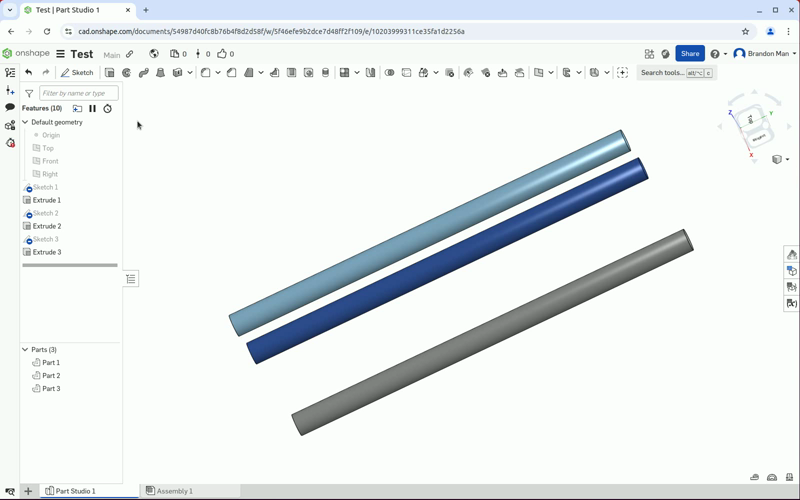
key(up, 2)
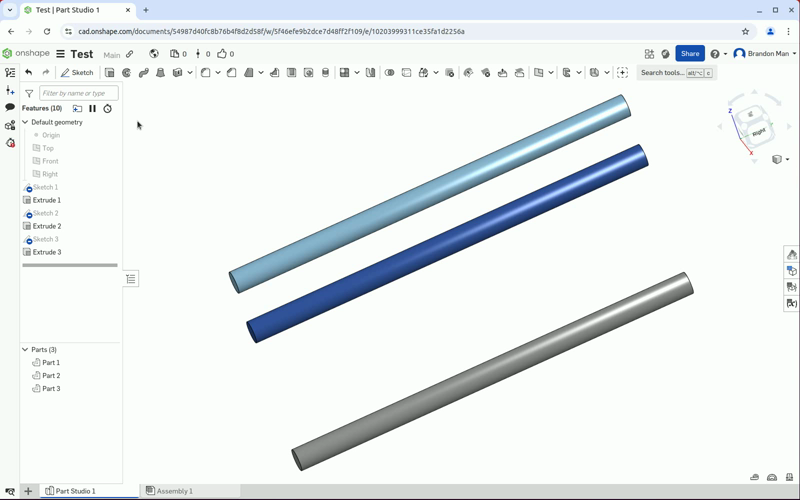
key(right, 2)
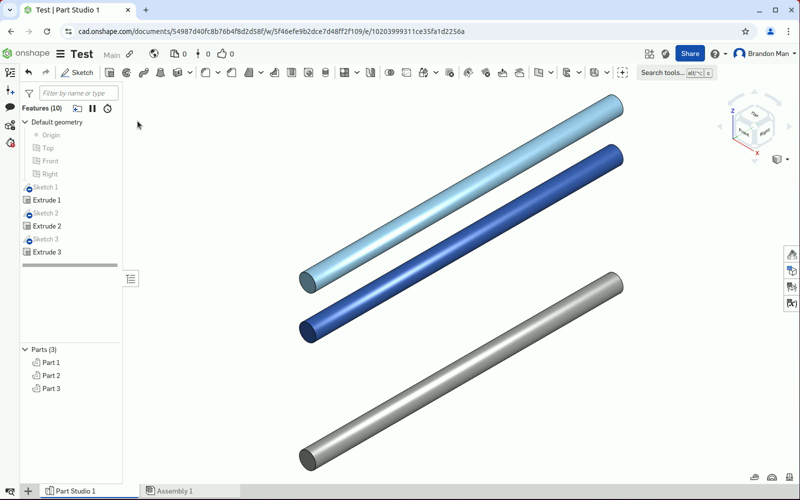
mouse_move(73, 189)
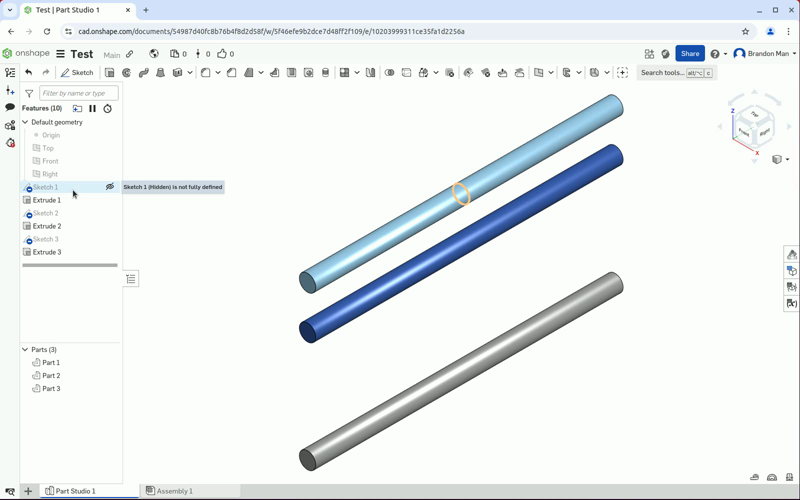
click(73, 189)